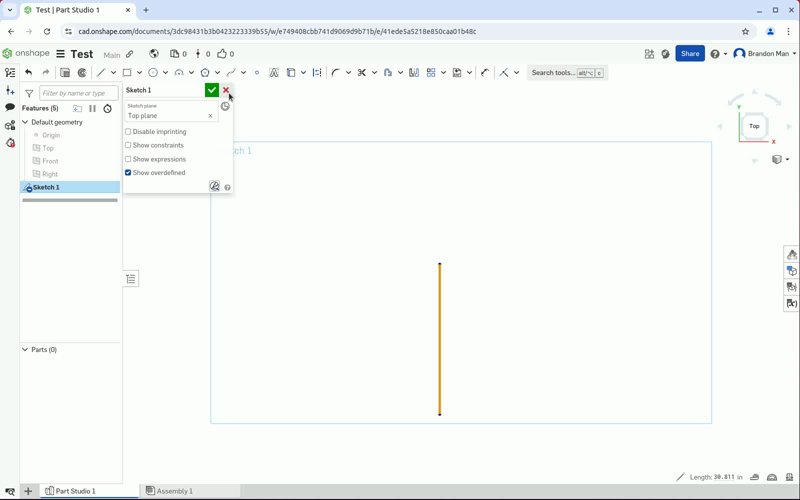
key(shift+h)
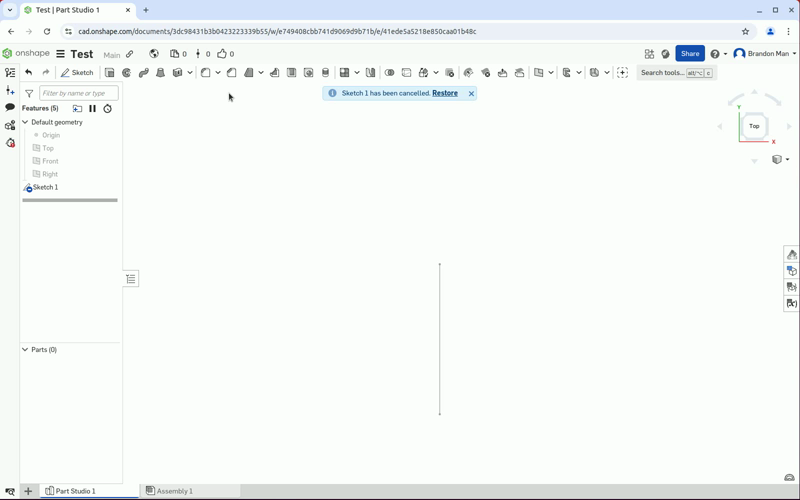
mouse_move(73, 352)
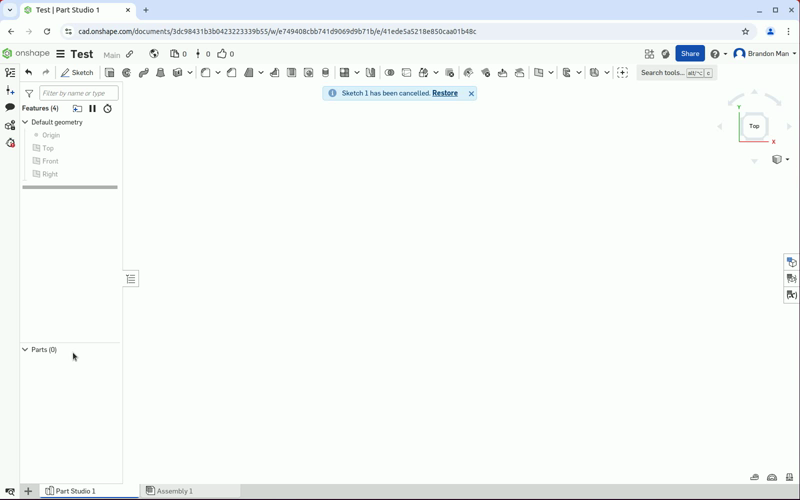
key(y)
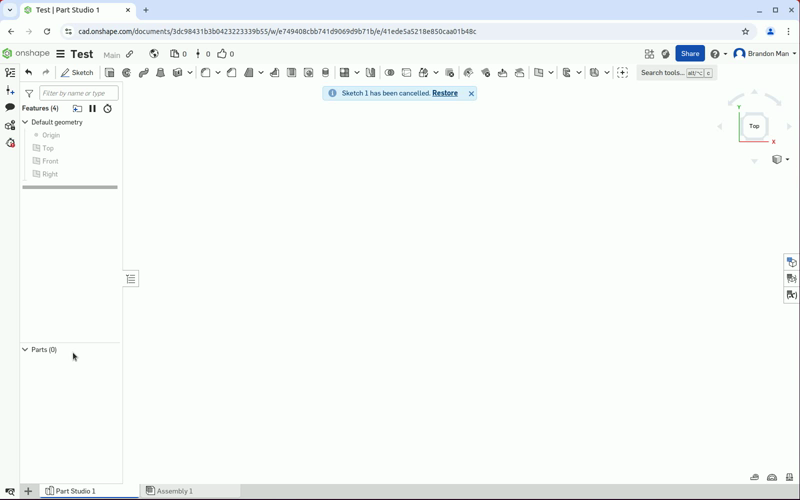
key(shift+p)
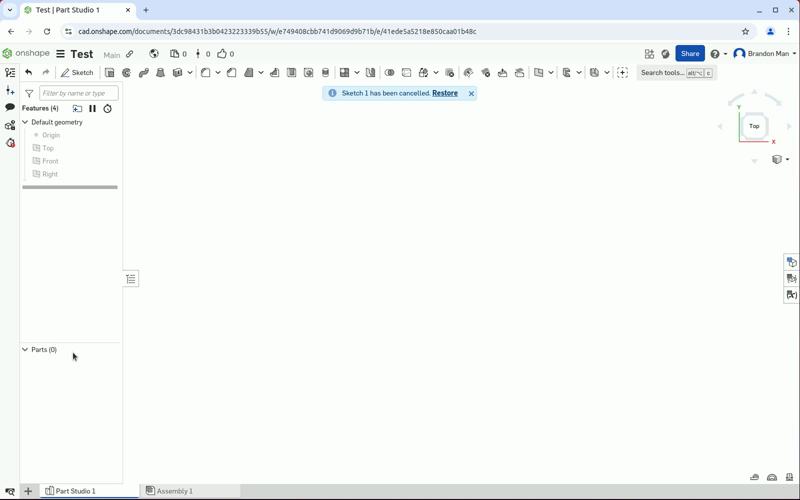
key(space)
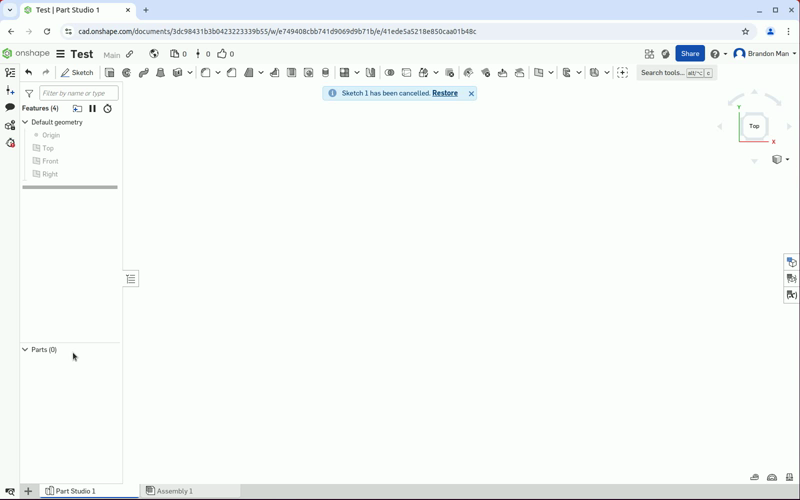
key_down(shift)
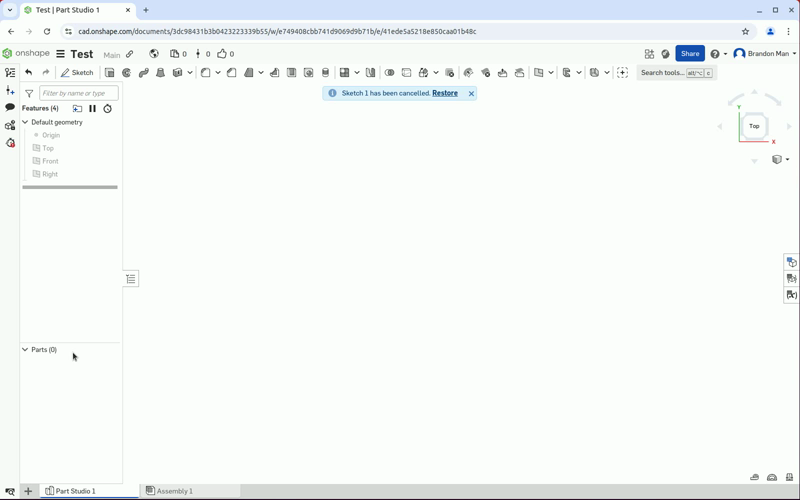
key(up)
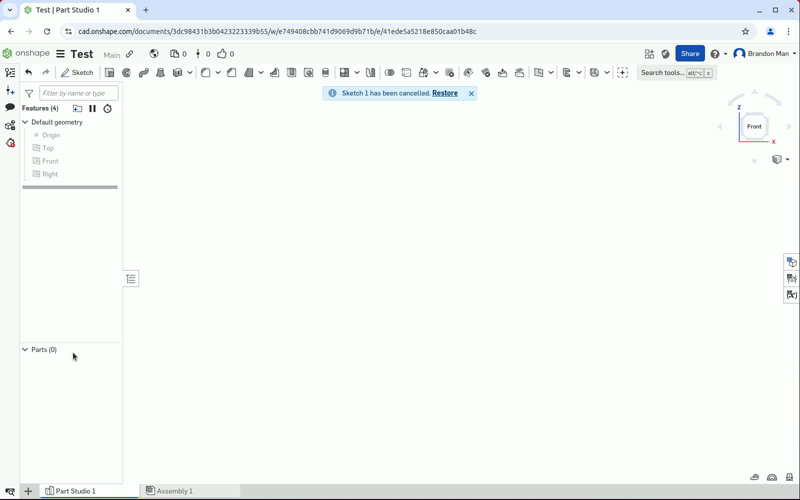
key_up(shift)
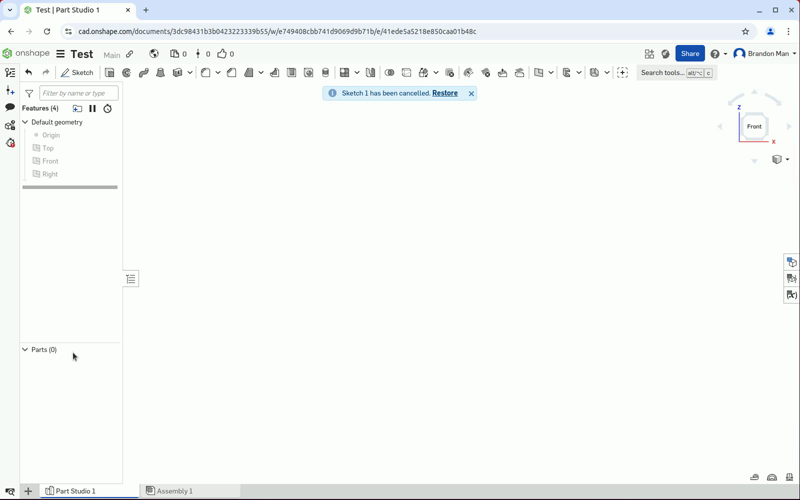
mouse_move(73, 352)
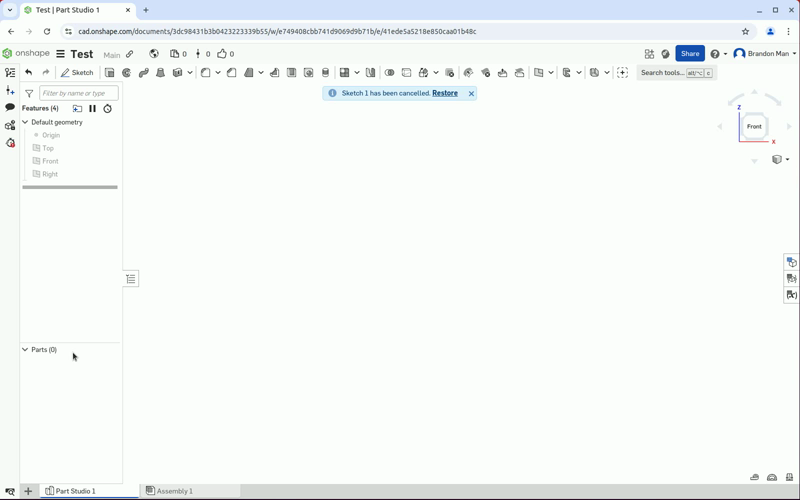
key(shift+y)
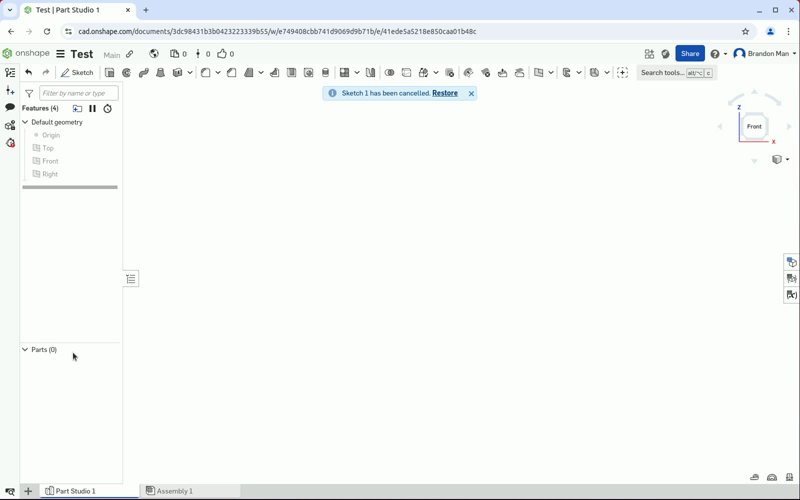
key(shift+s)
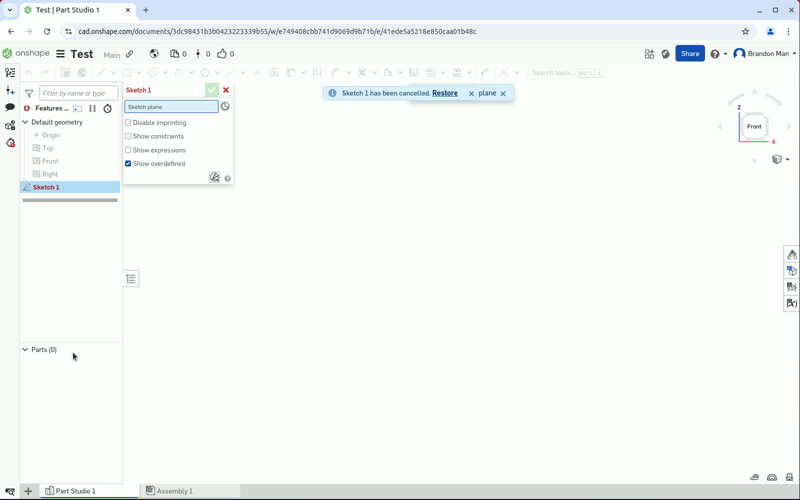
mouse_move(73, 163)
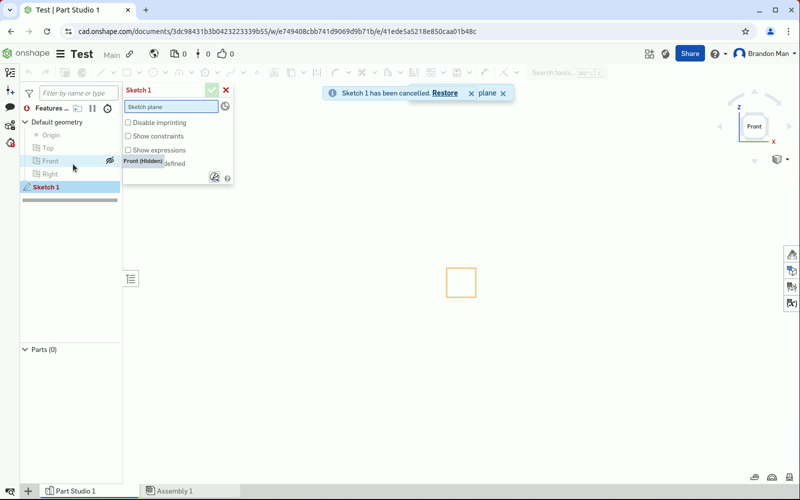
click(73, 163)
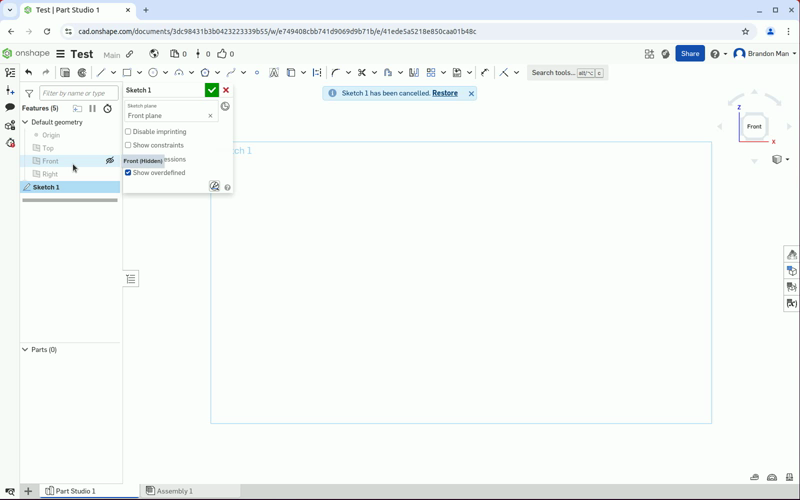
mouse_move(73, 352)
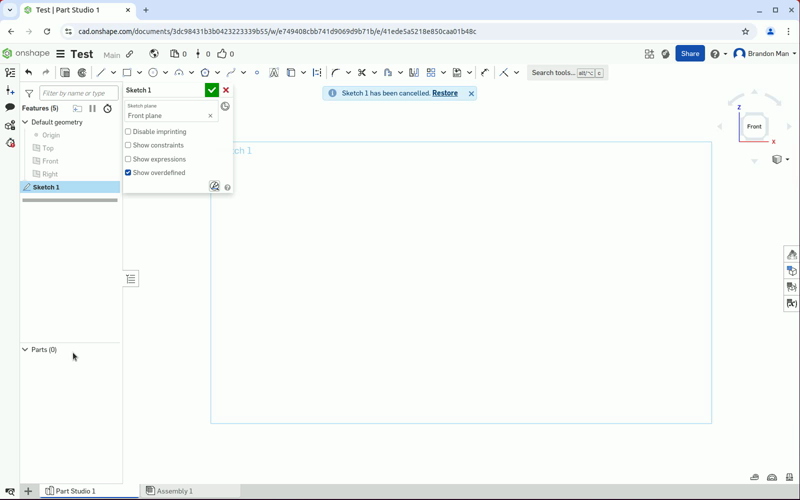
key(y)
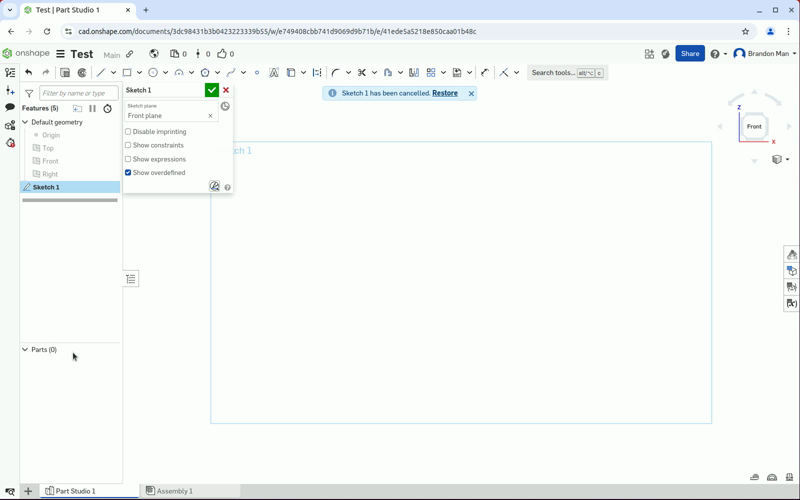
key(l)
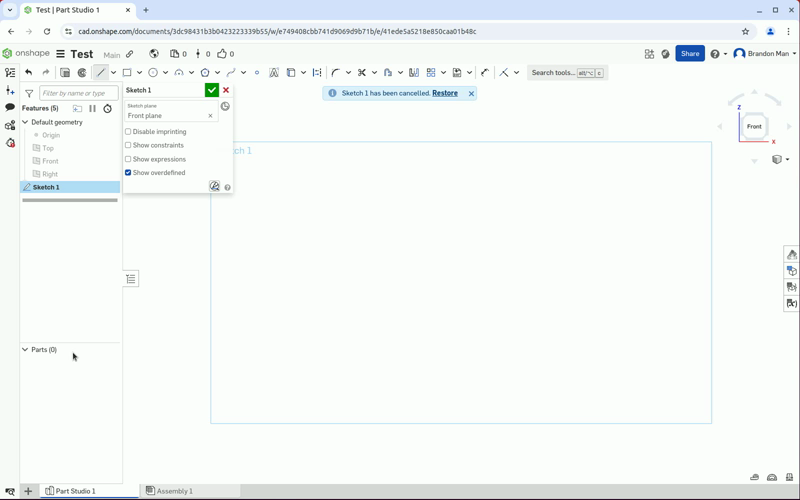
key_down(shift)
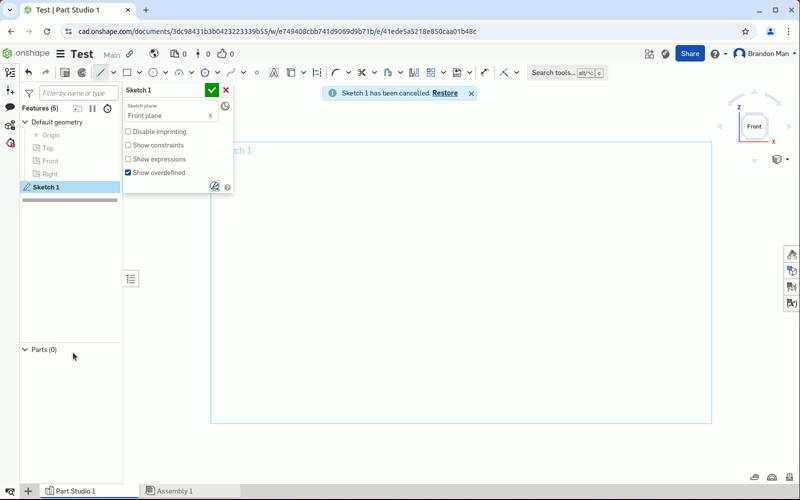
mouse_move(449, 294)
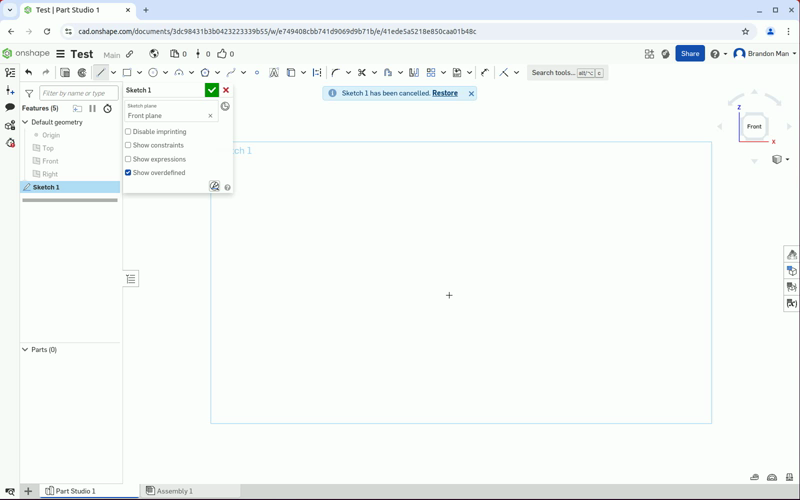
click(449, 294)
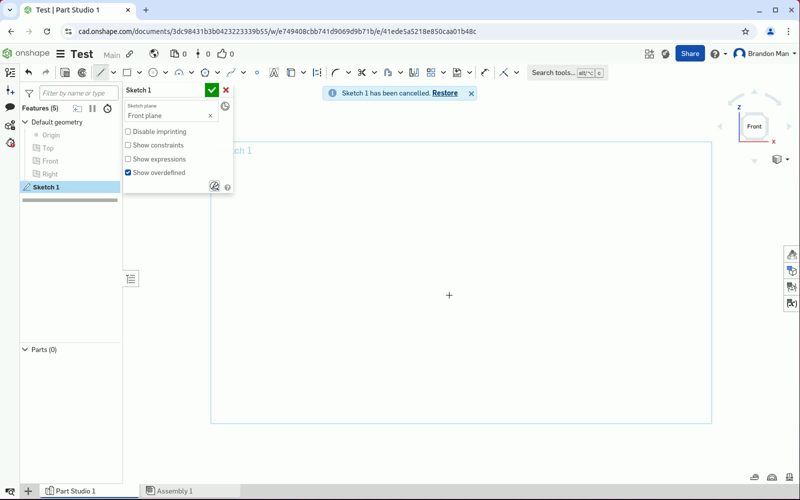
key_up(shift)
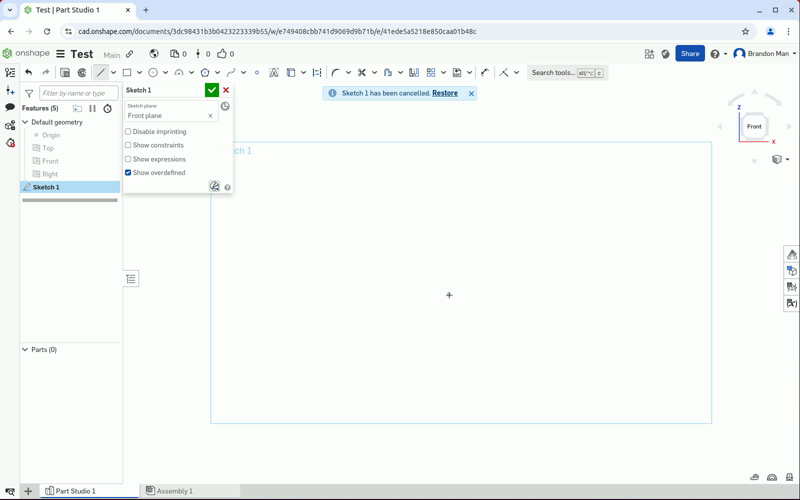
key_down(shift)
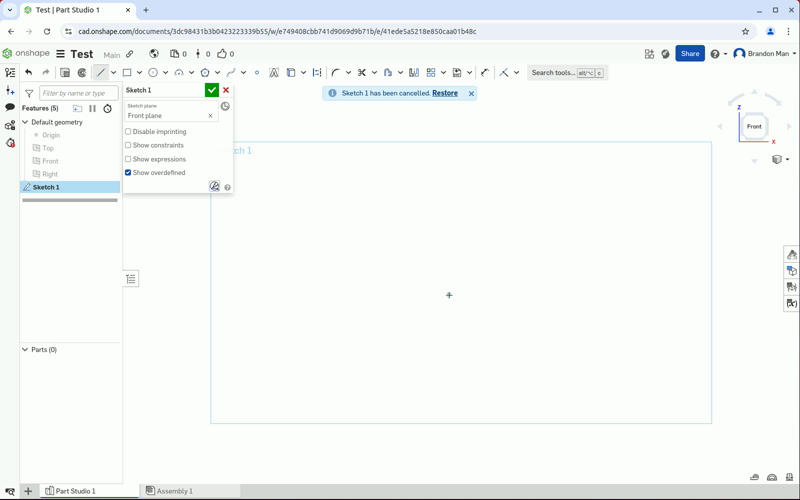
mouse_move(479, 294)
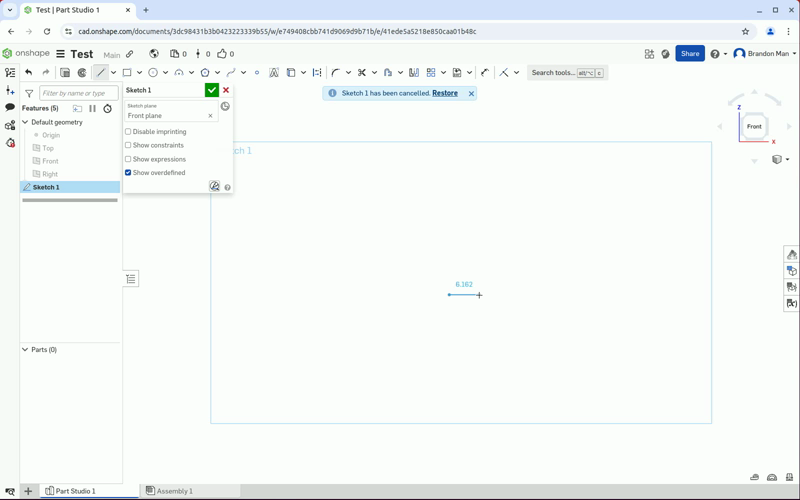
mouse_move(473, 294)
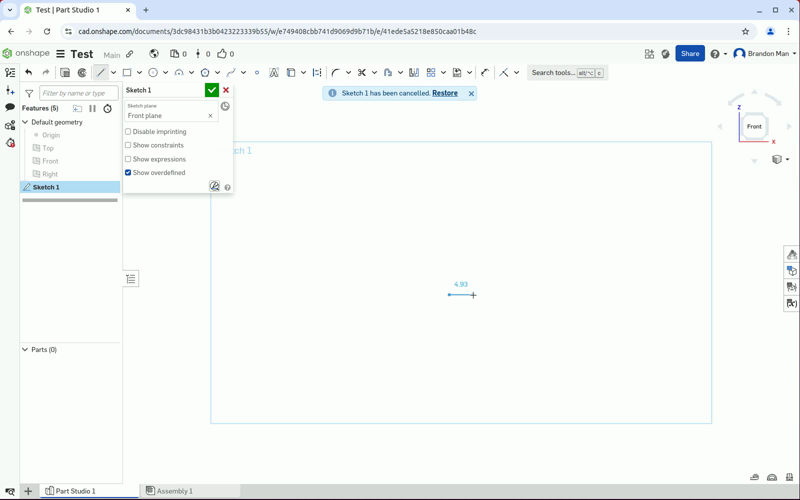
click(473, 294)
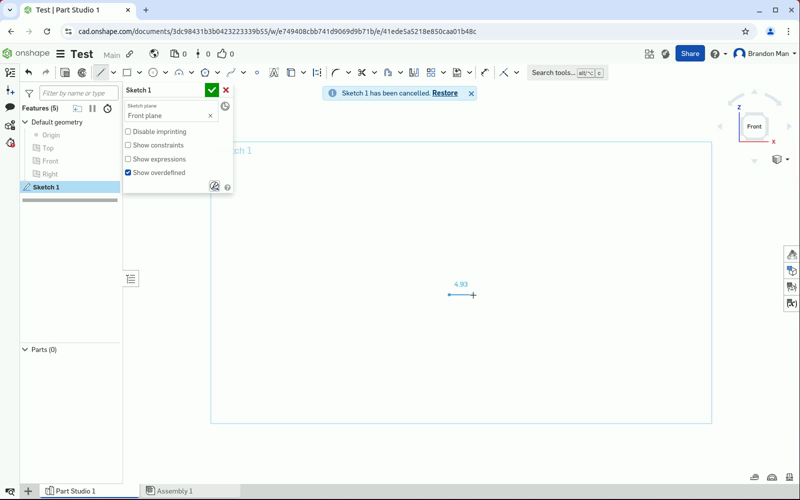
key_up(shift)
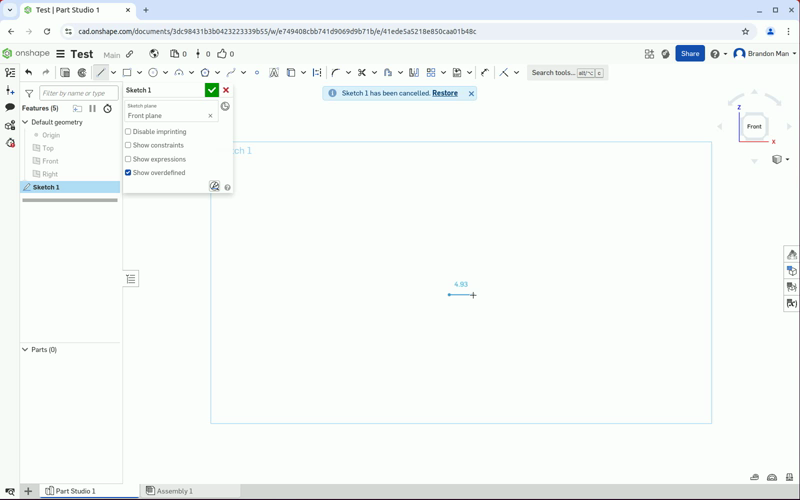
key_down(shift)
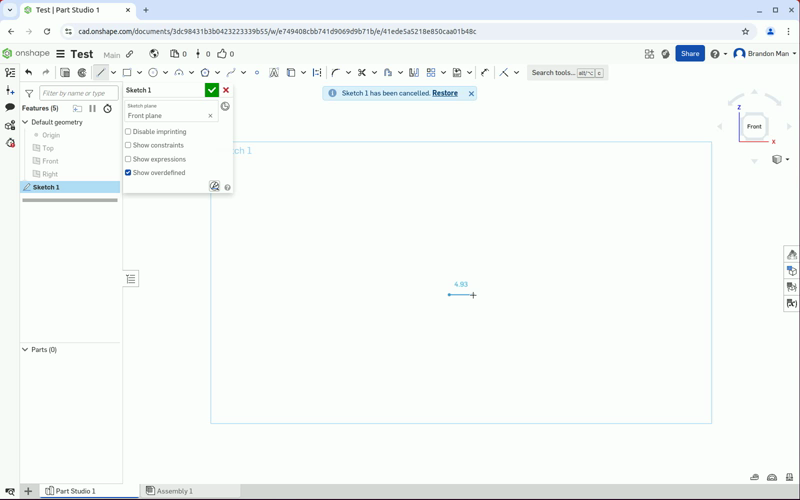
mouse_move(503, 294)
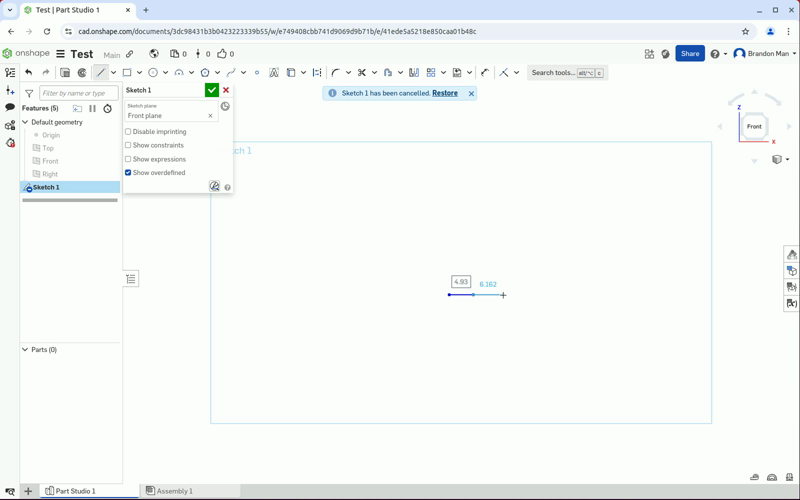
mouse_move(473, 270)
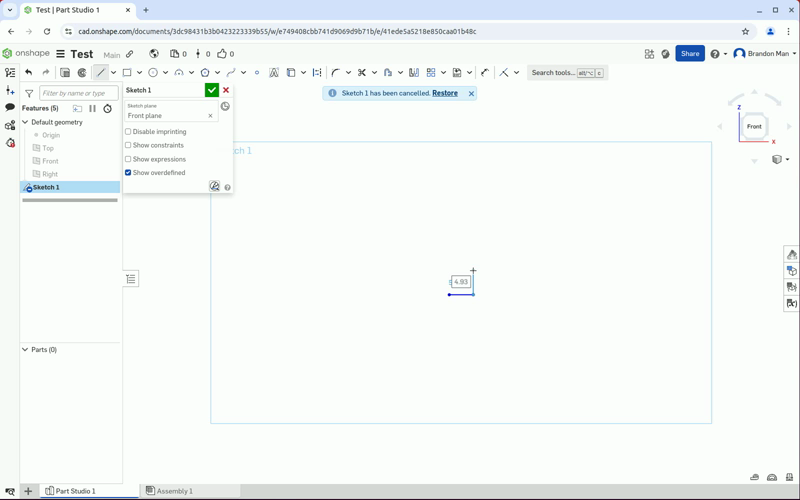
click(473, 270)
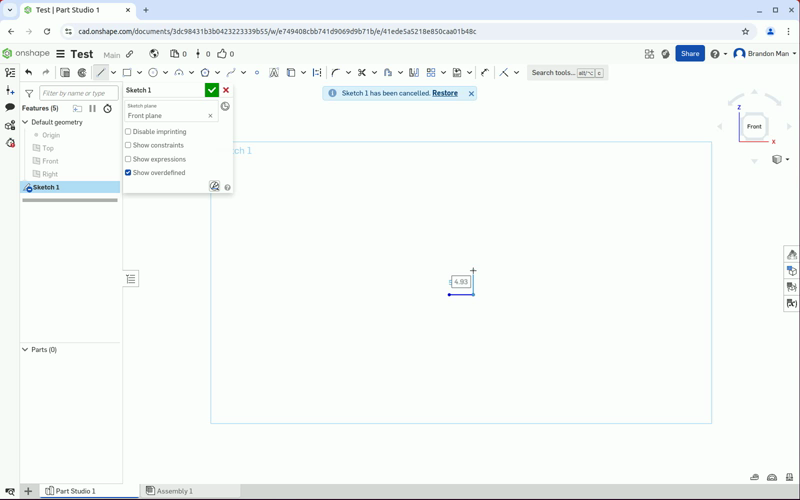
key_up(shift)
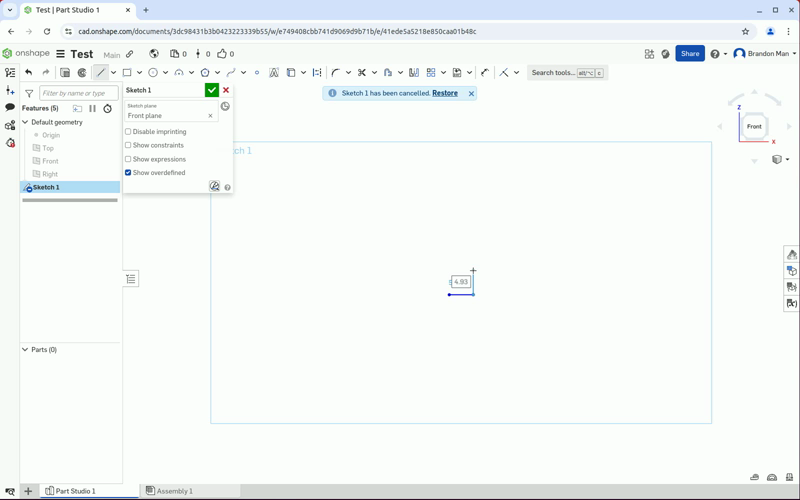
key_down(shift)
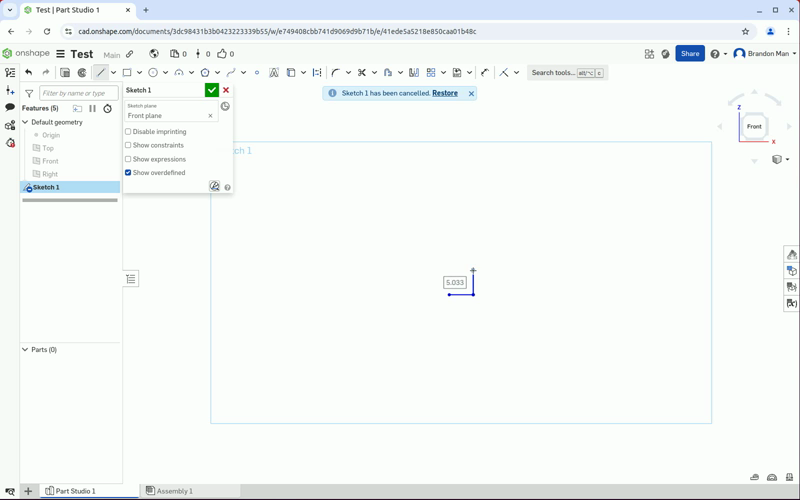
mouse_move(503, 270)
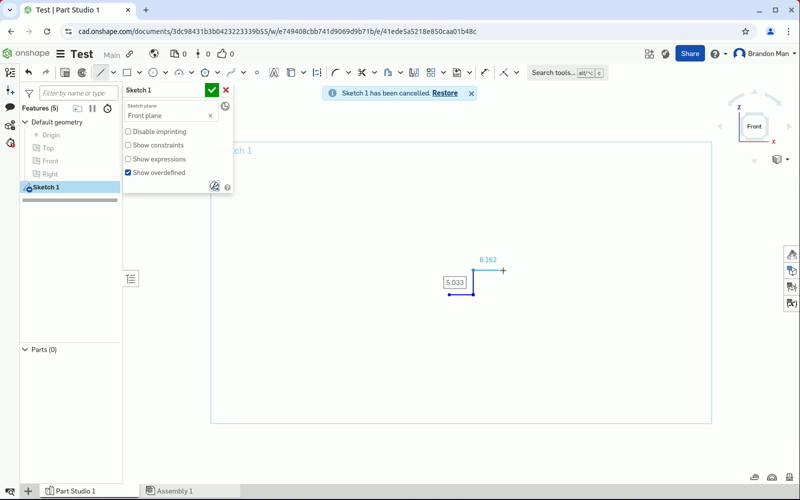
mouse_move(449, 270)
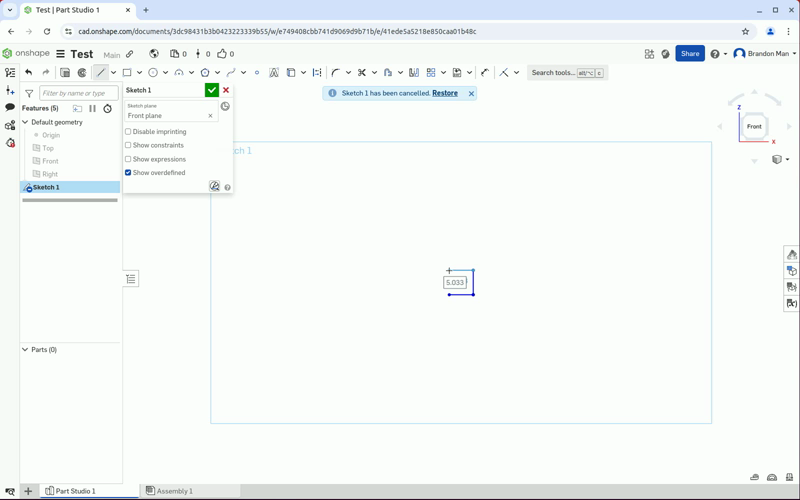
click(449, 270)
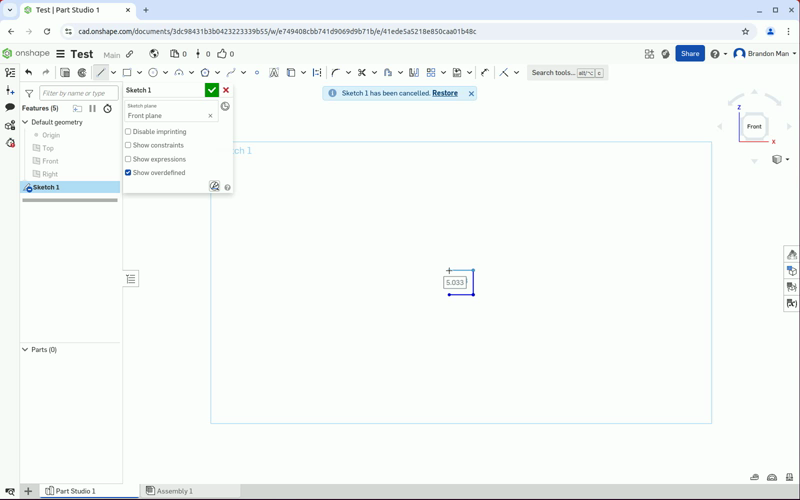
key_up(shift)
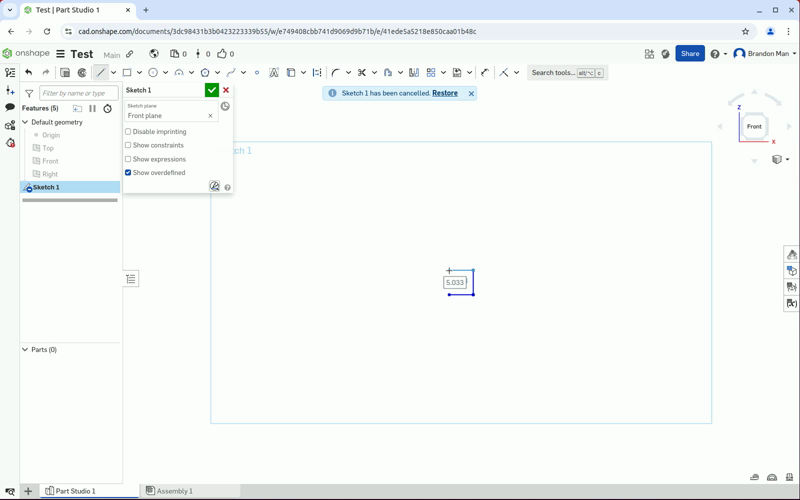
mouse_move(479, 270)
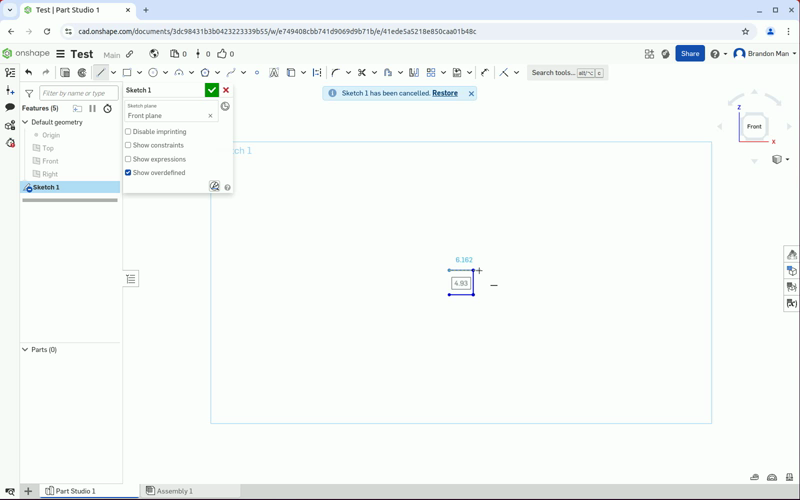
key_down(shift)
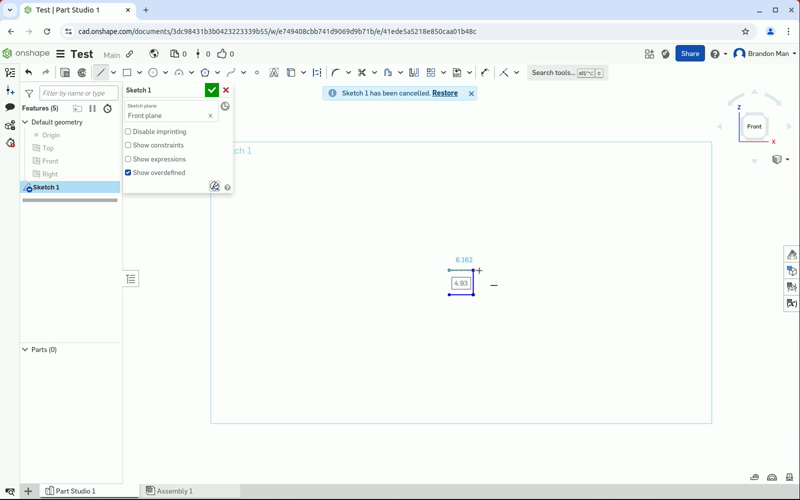
mouse_move(449, 294)
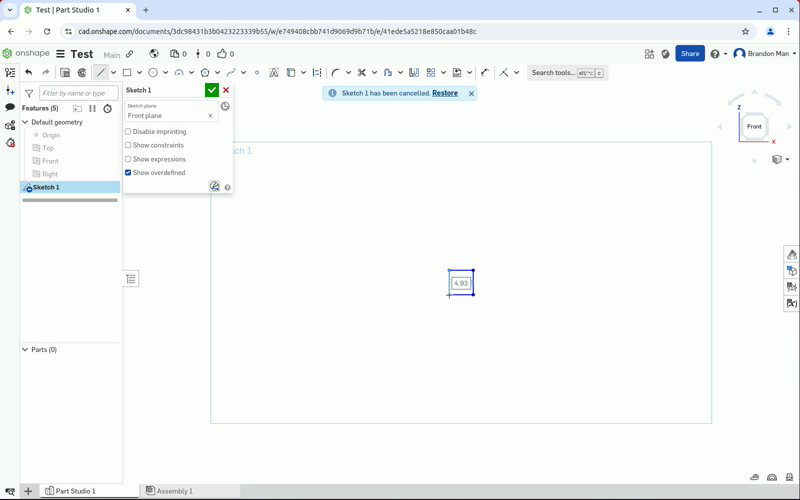
key_up(shift)
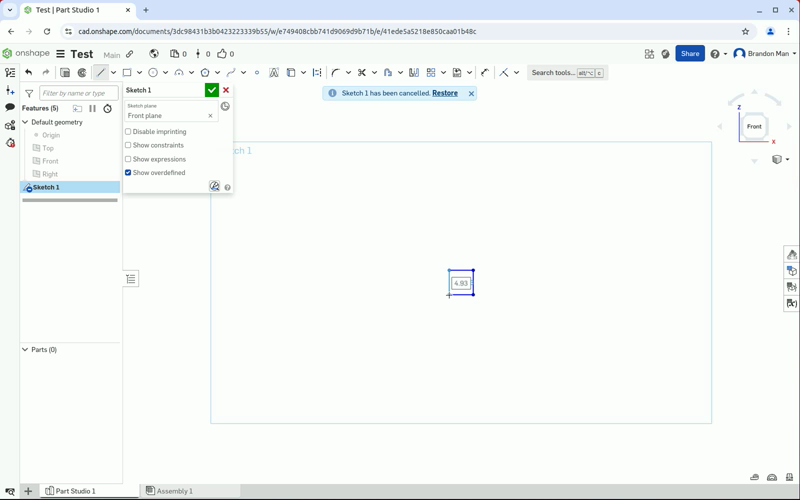
click(449, 294)
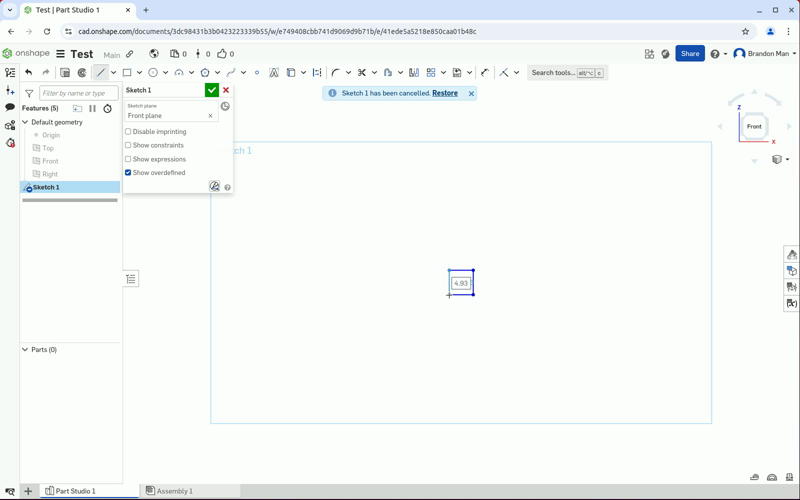
key(esc)
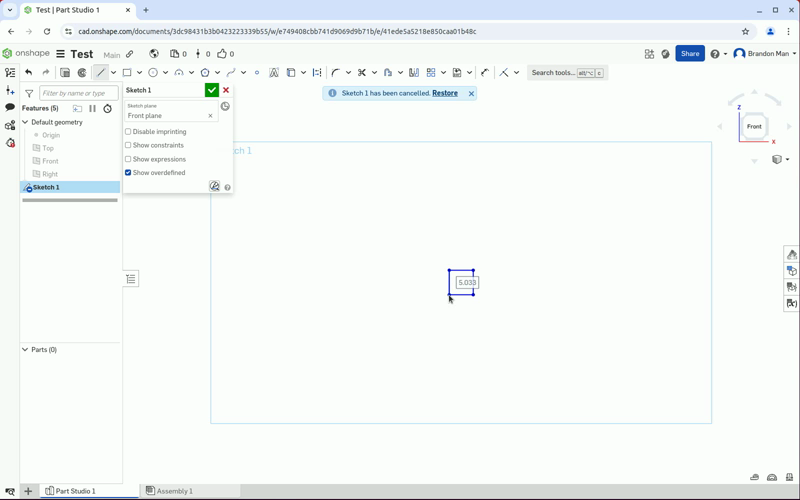
mouse_move(458, 292)
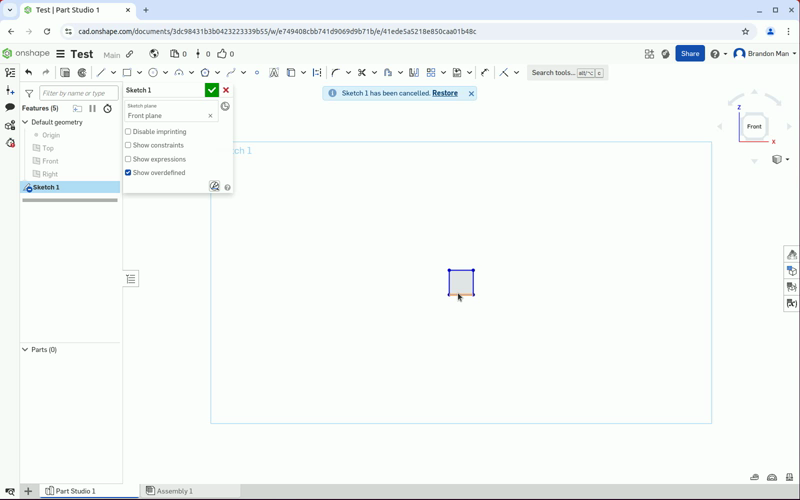
scroll(6)
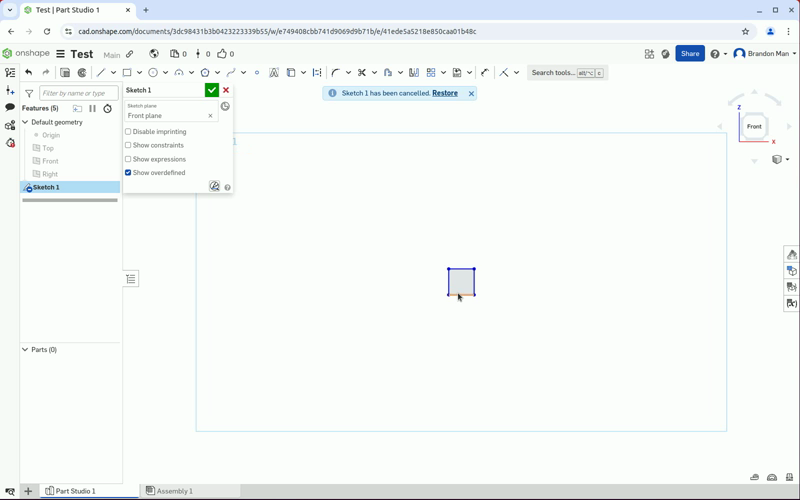
scroll(6)
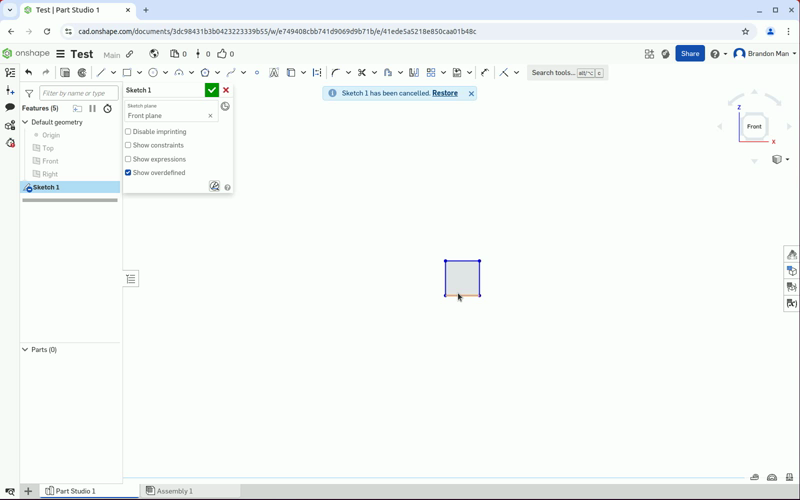
scroll(6)
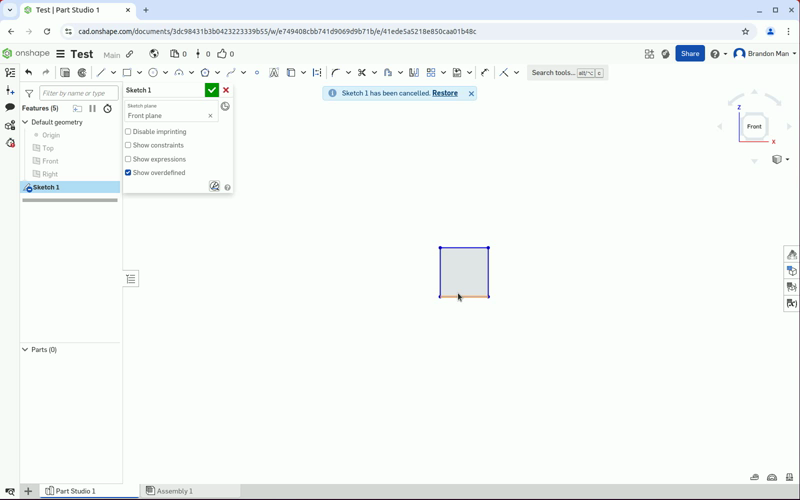
scroll(6)
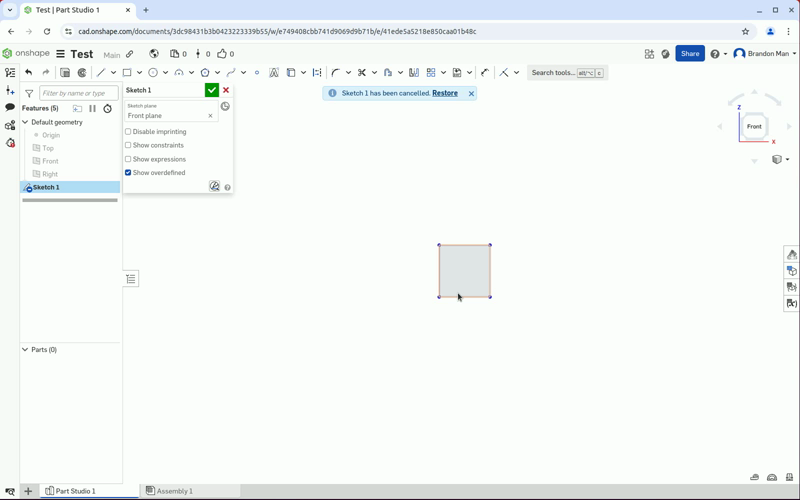
scroll(6)
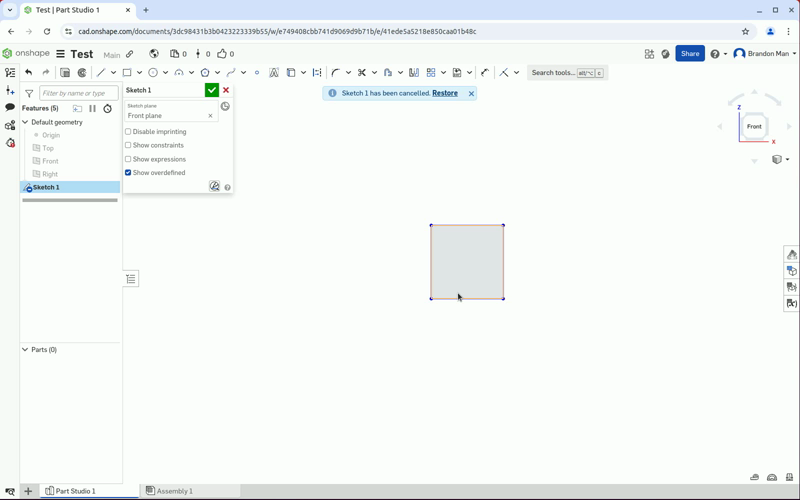
scroll(6)
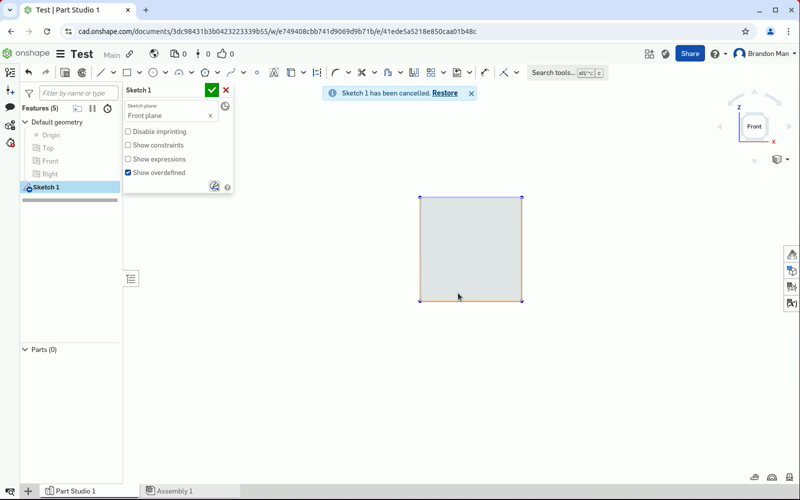
scroll(6)
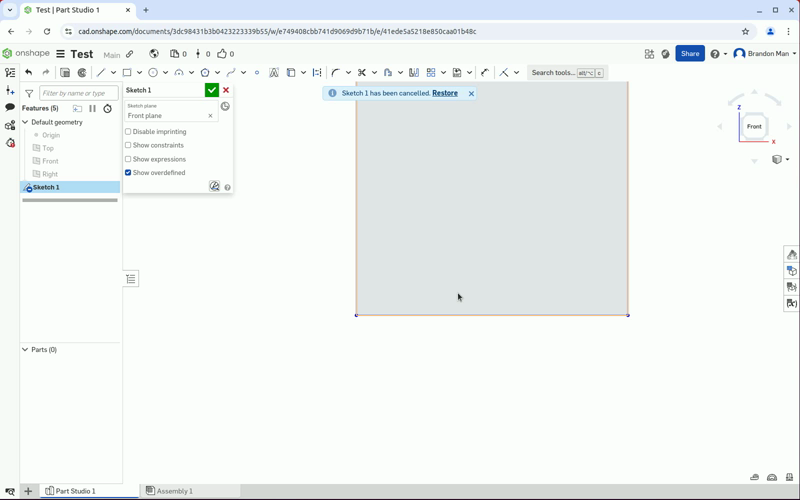
click(458, 292)
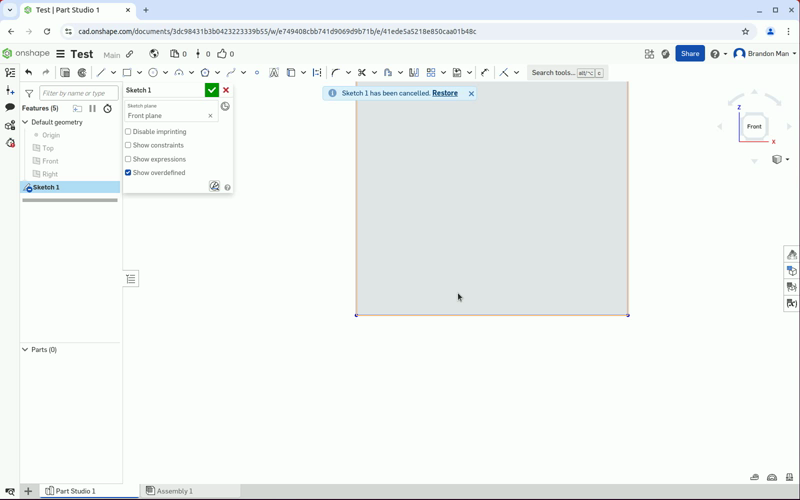
scroll(-6)
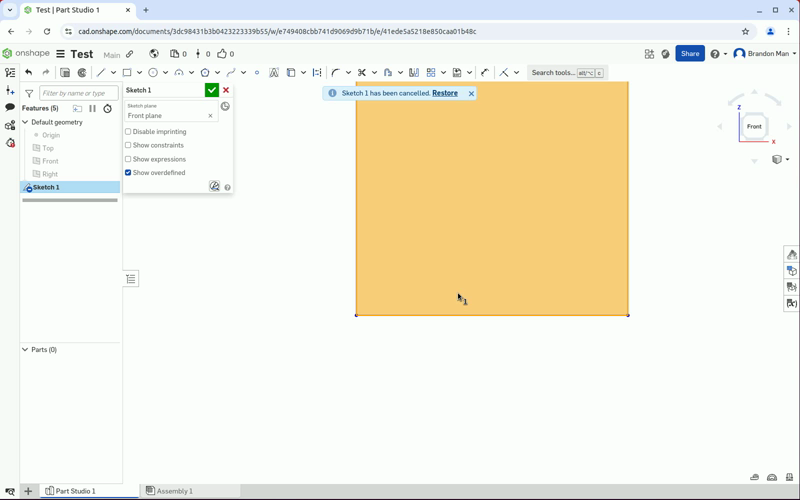
scroll(-6)
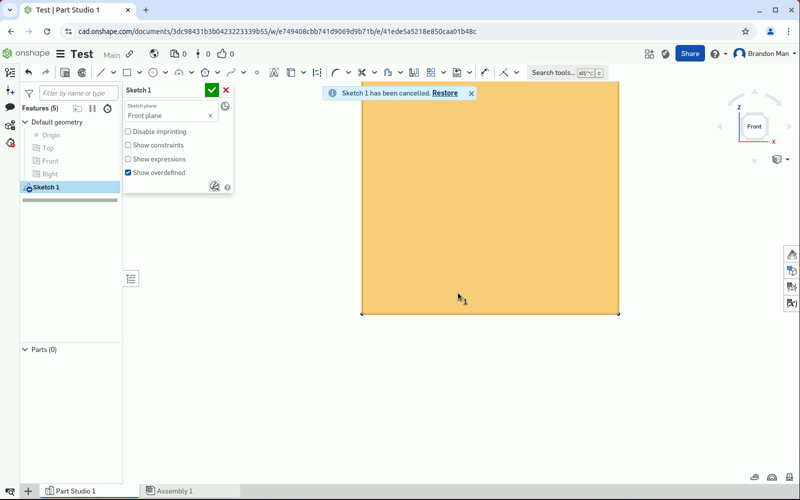
scroll(-6)
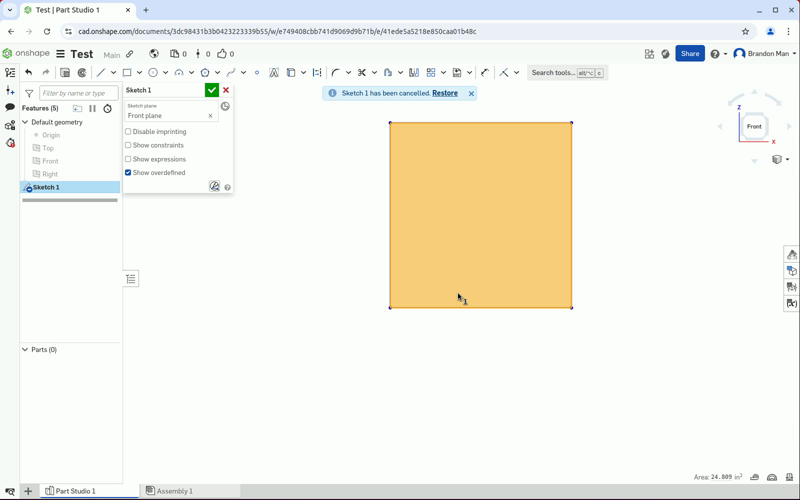
scroll(-6)
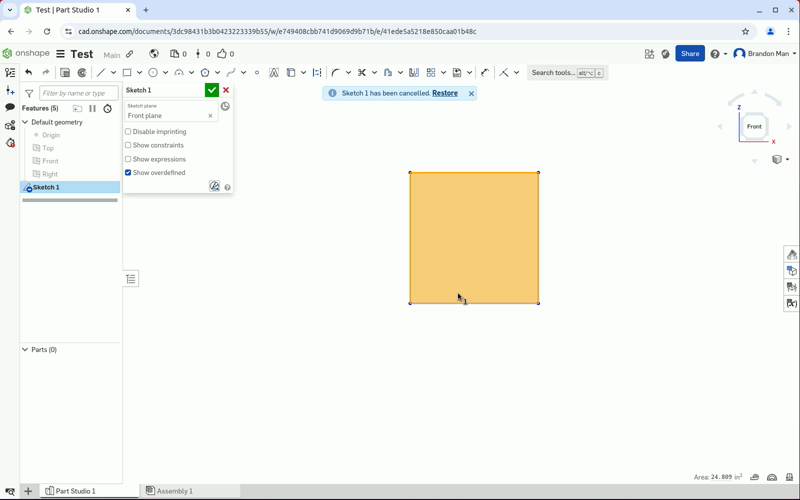
scroll(-6)
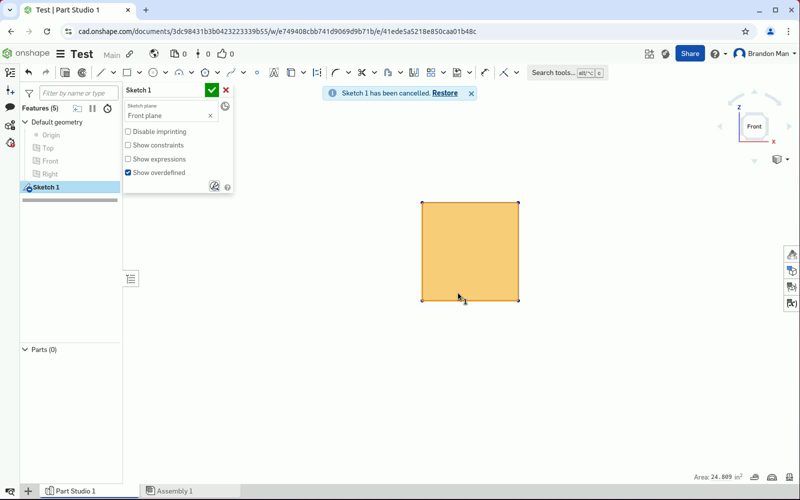
scroll(-6)
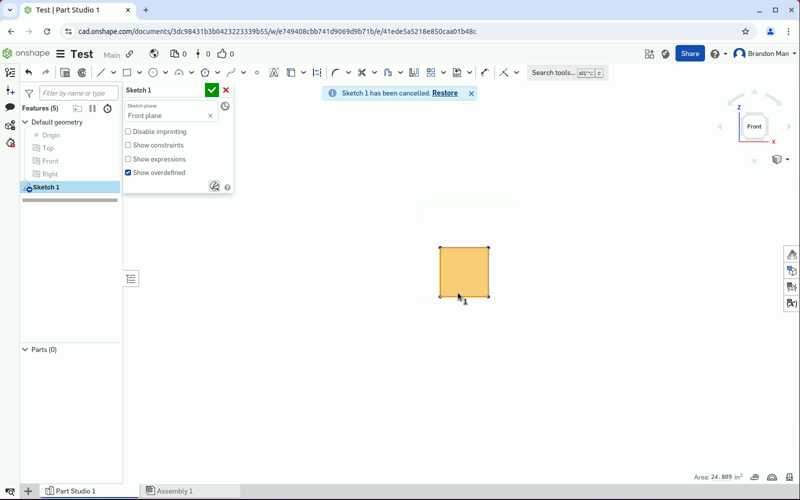
scroll(-6)
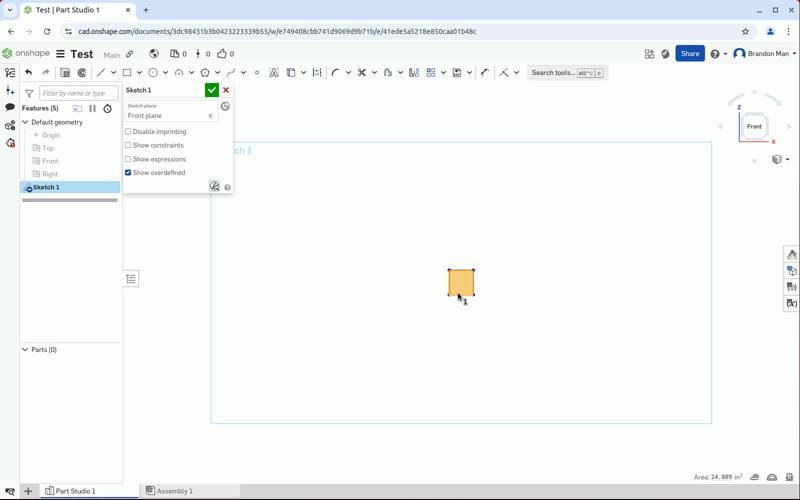
mouse_move(73, 352)
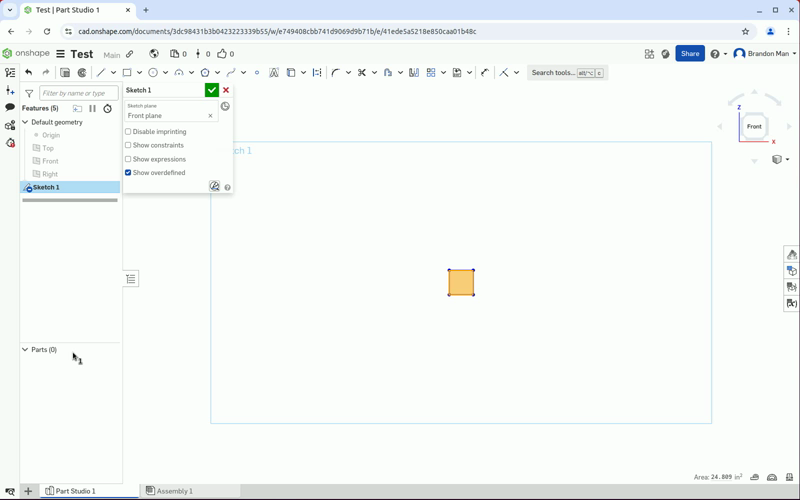
key(shift+y)
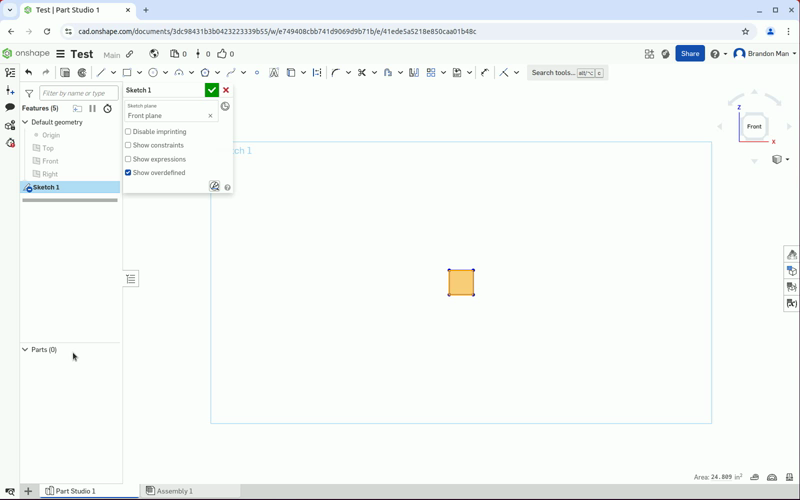
key(shift+e)
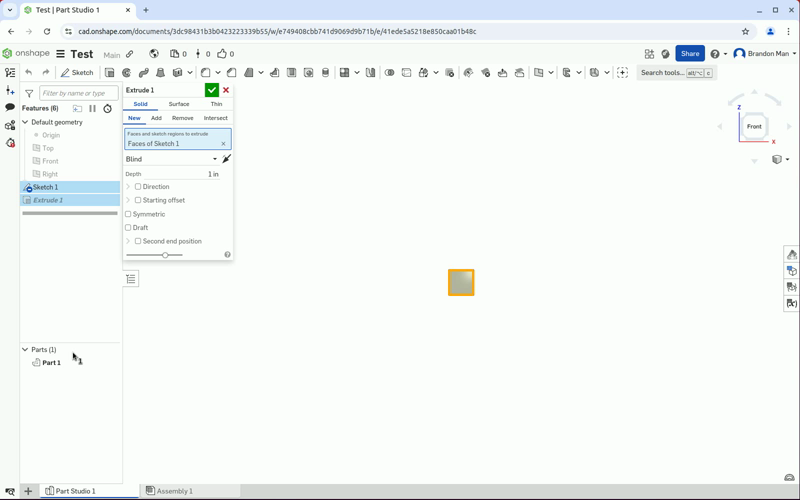
mouse_move(143, 106)
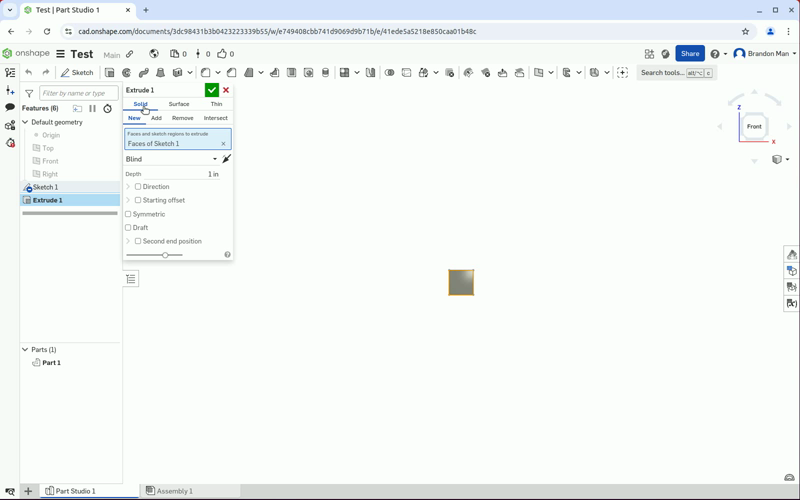
click(143, 106)
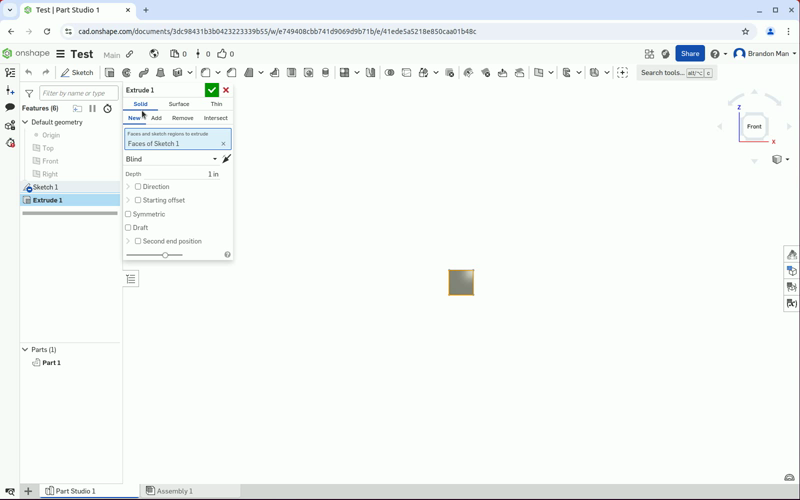
mouse_move(137, 120)
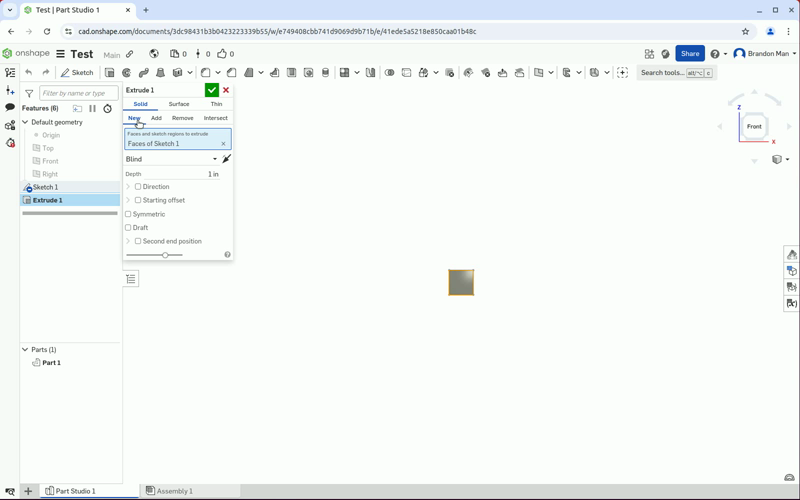
click(137, 120)
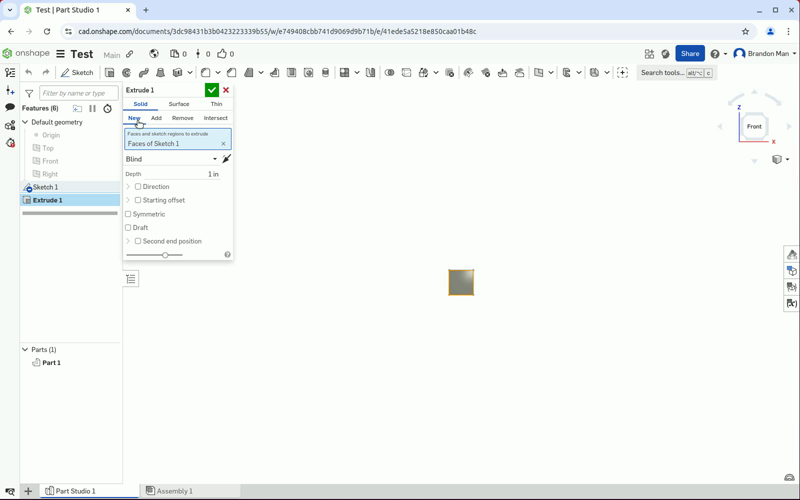
key(tab, 4)
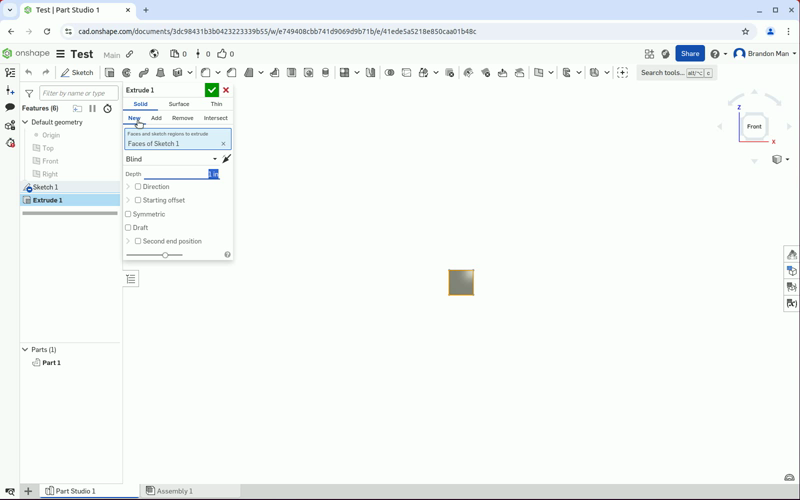
text(23.108)
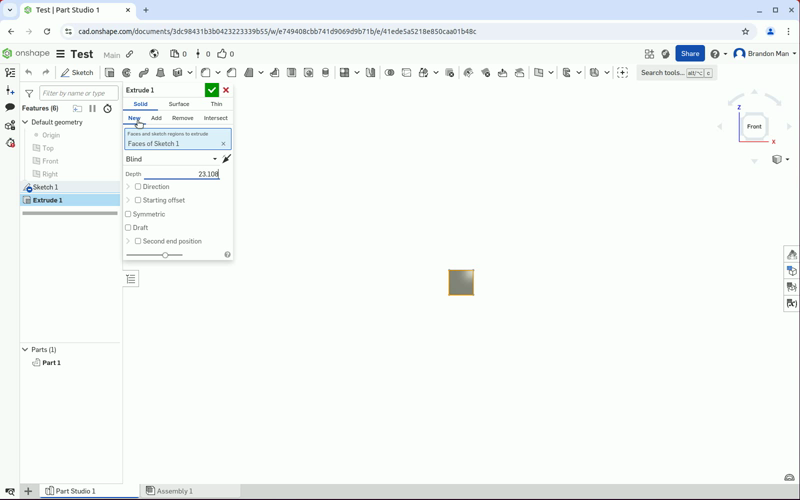
key(enter)
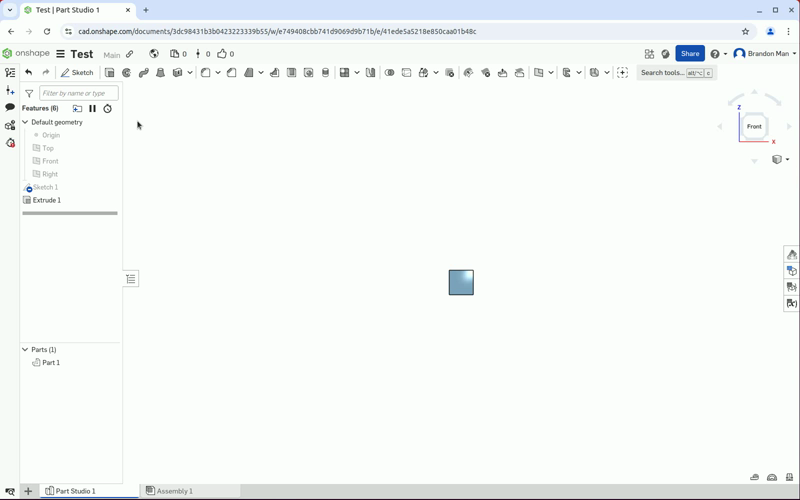
key(shift+h)
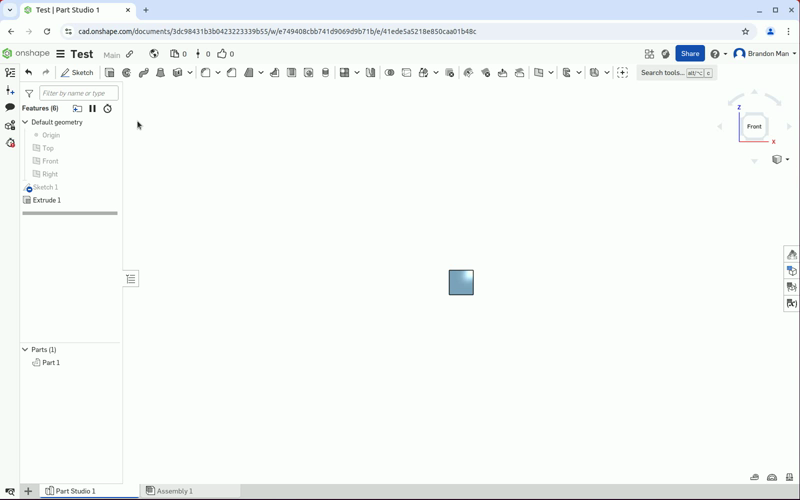
key(shift+h)
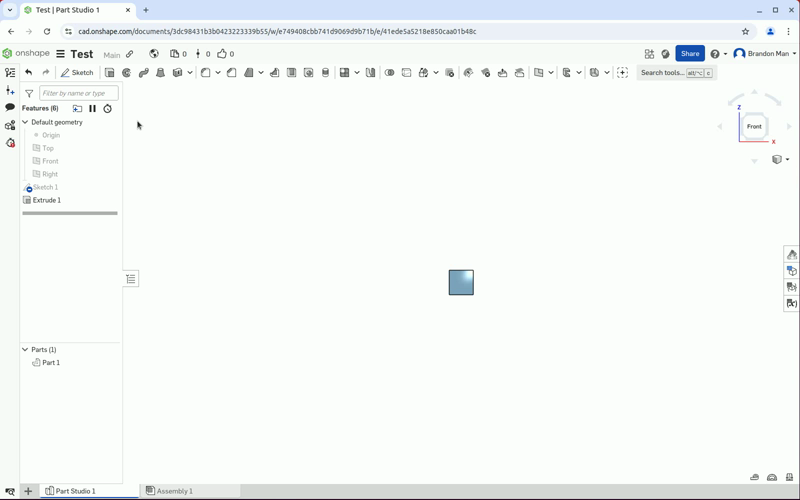
mouse_move(73, 189)
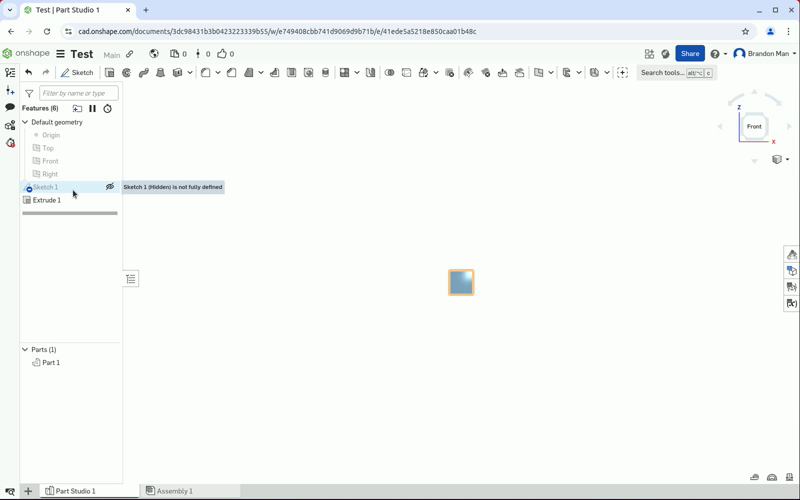
click(73, 189)
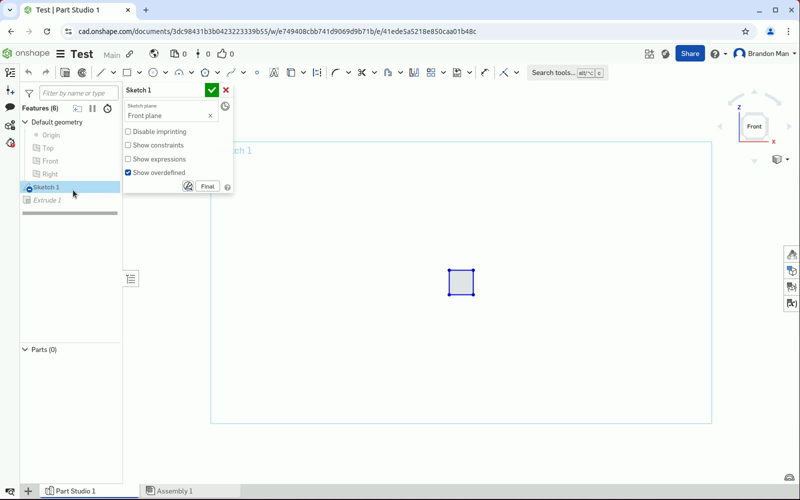
mouse_move(229, 92)
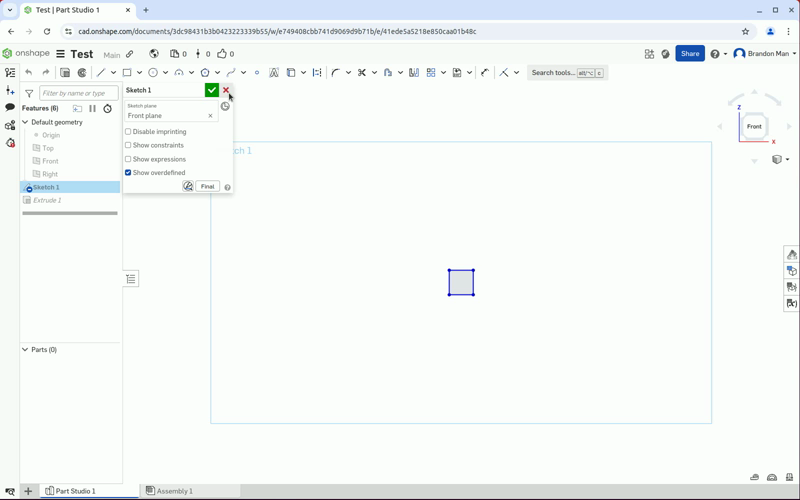
click(229, 92)
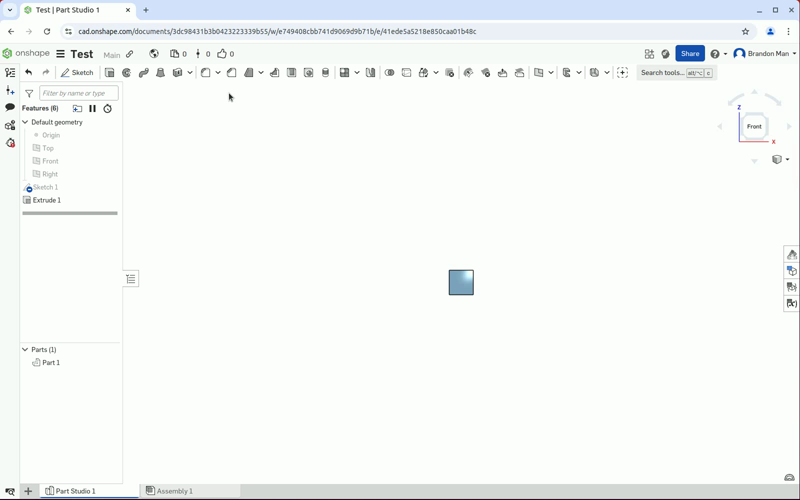
mouse_move(541, 75)
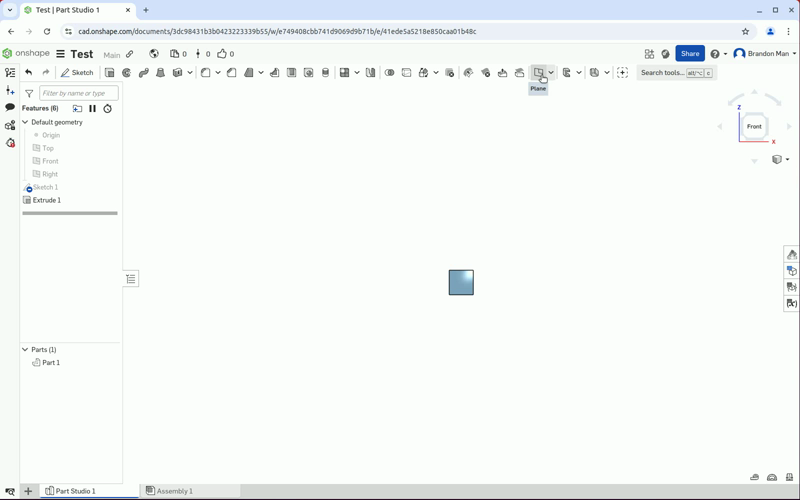
click(541, 75)
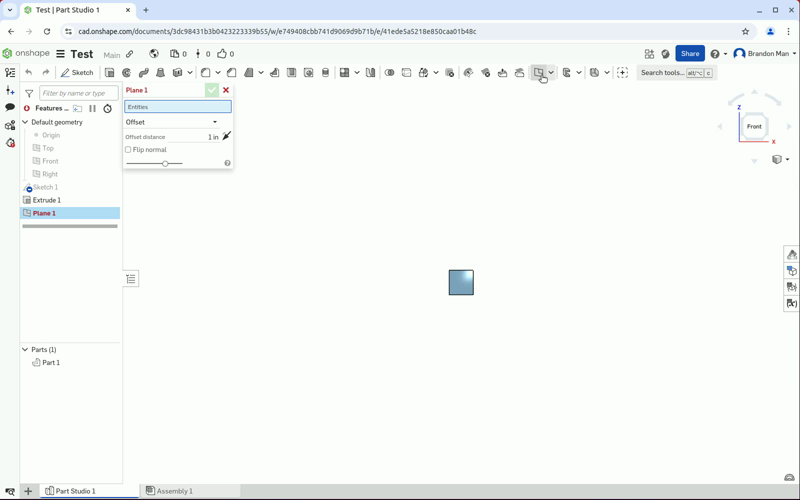
mouse_move(73, 163)
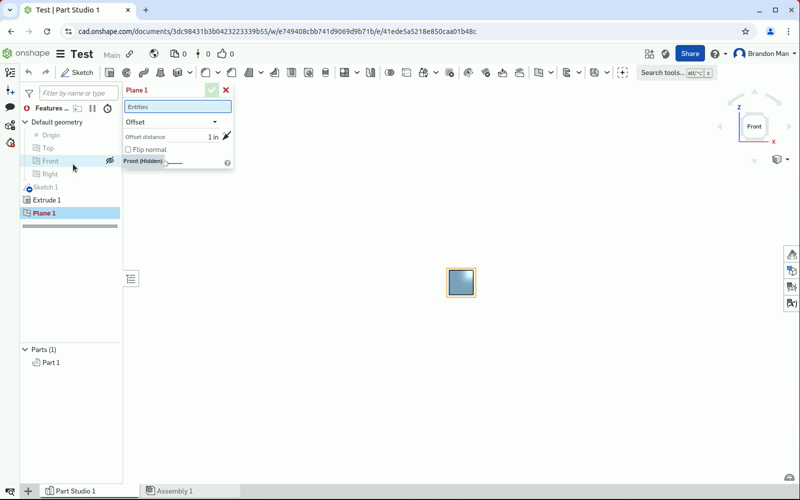
click(73, 163)
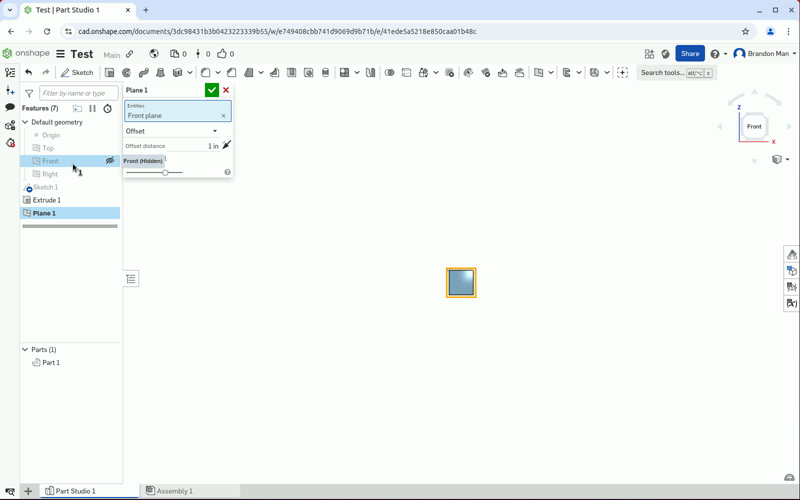
key(tab, 2)
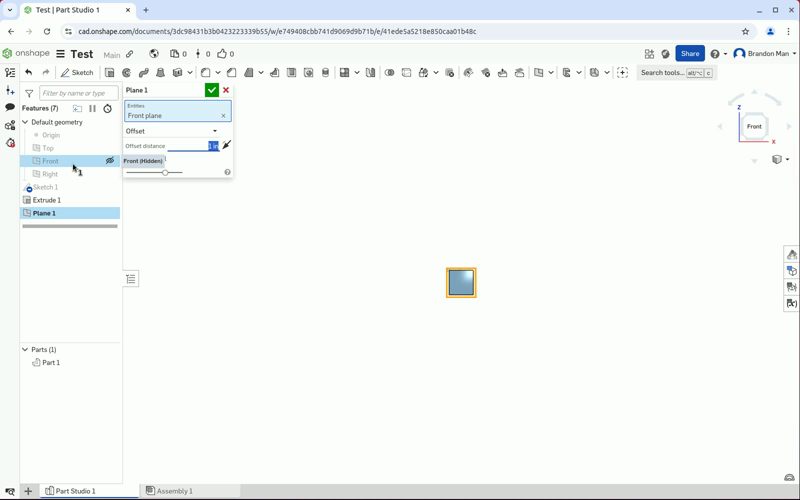
text(23.108)
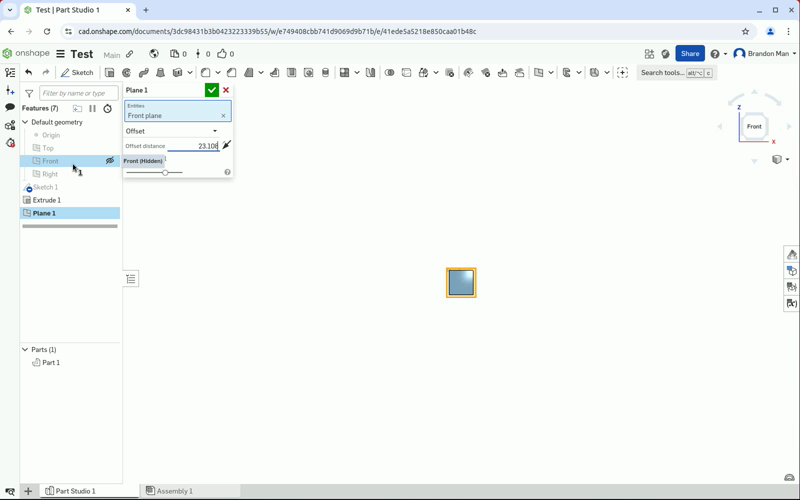
key(enter, 2)
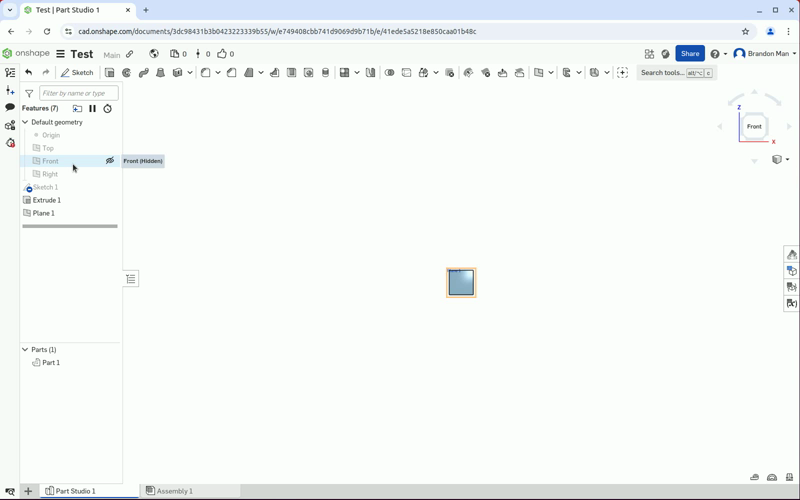
key(shift+s)
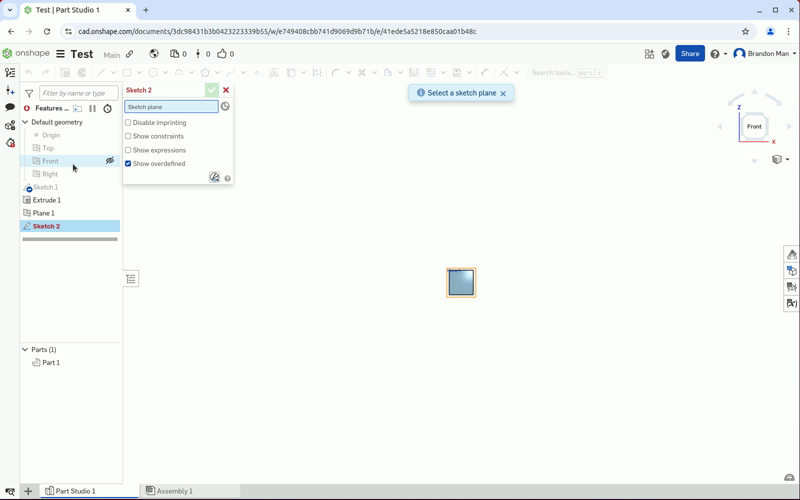
mouse_move(73, 215)
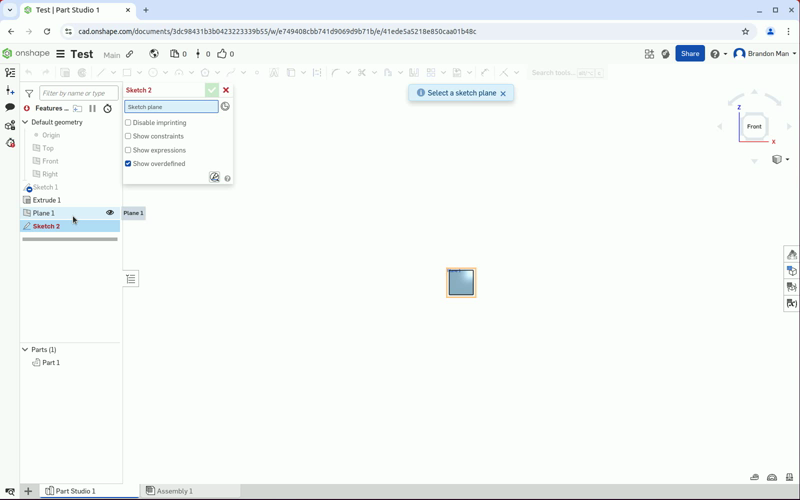
click(73, 215)
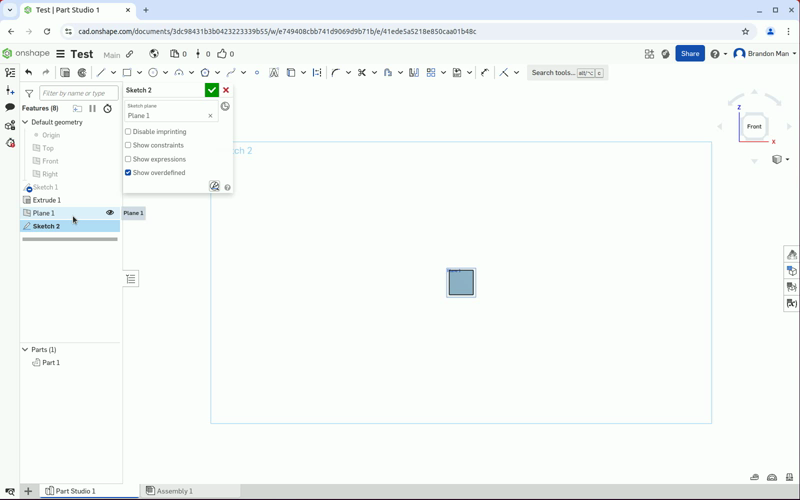
mouse_move(73, 352)
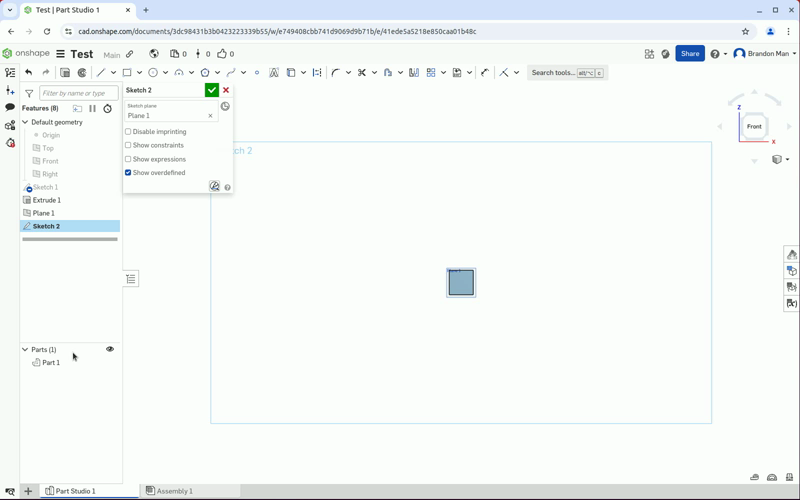
key(y)
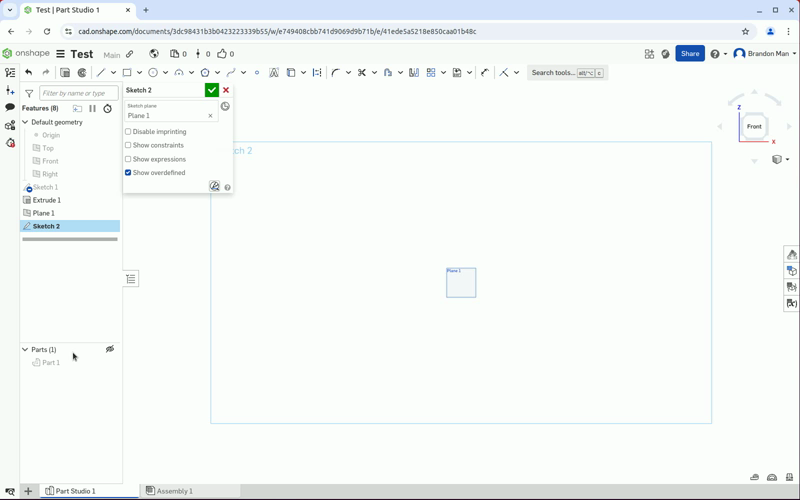
key(l)
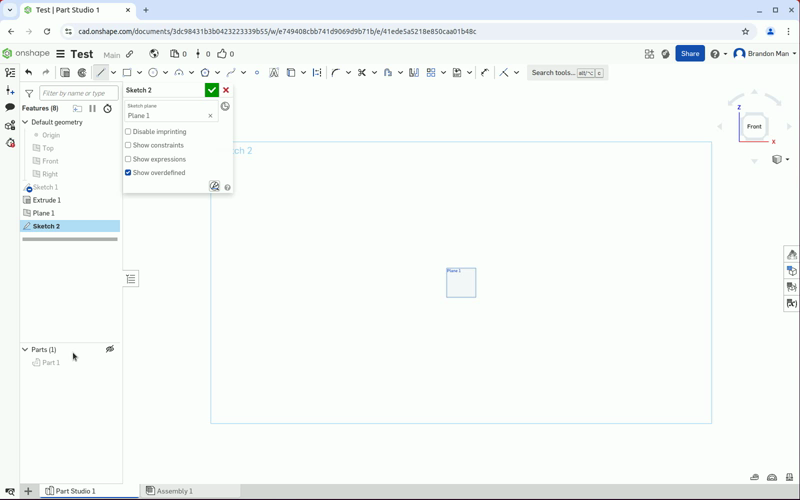
key_down(shift)
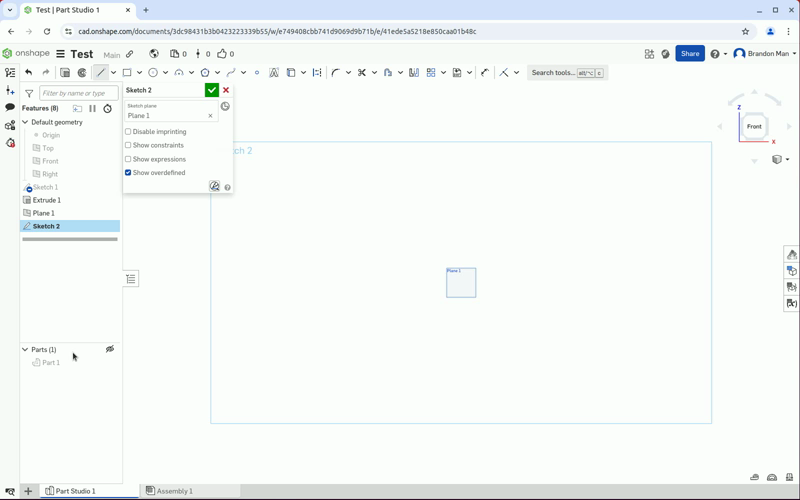
mouse_move(449, 294)
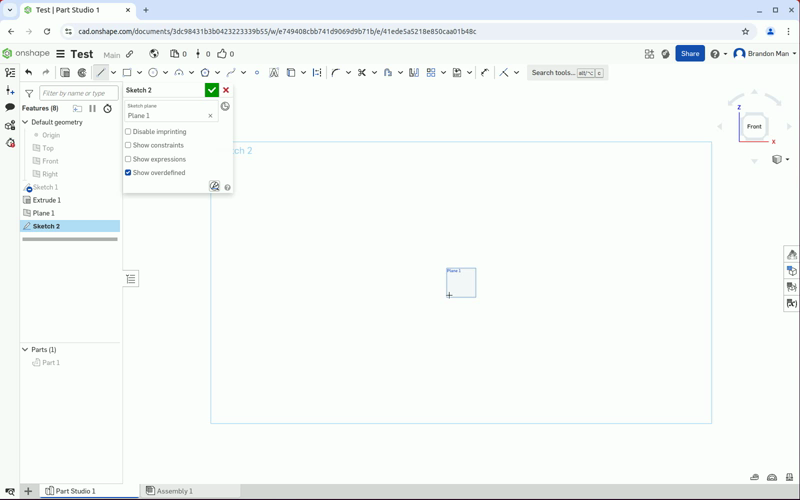
click(449, 294)
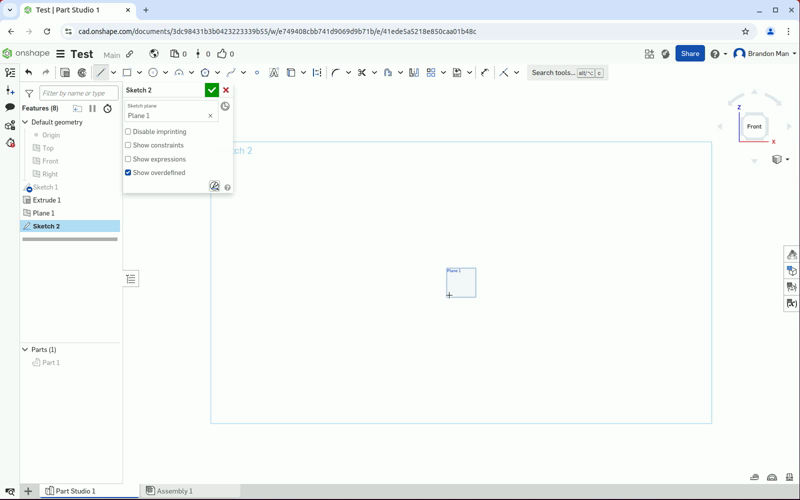
key_up(shift)
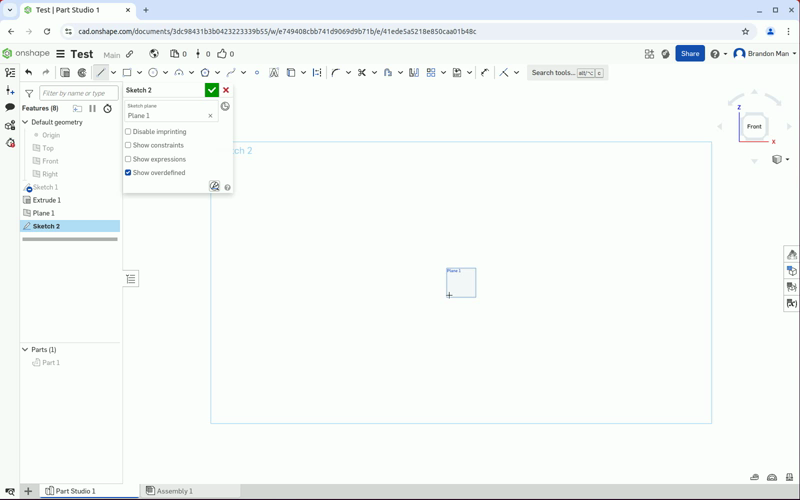
key_down(shift)
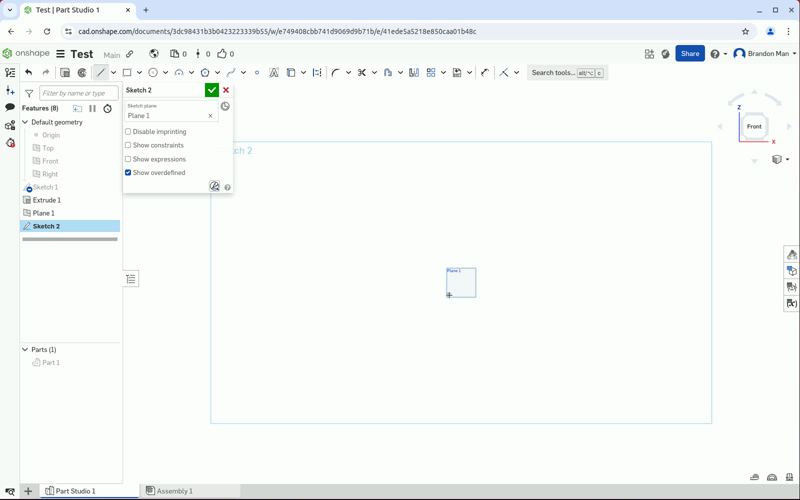
mouse_move(479, 294)
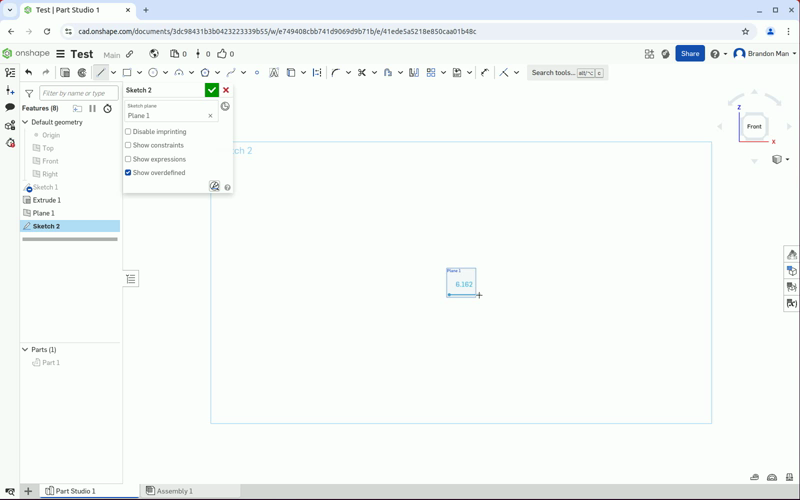
mouse_move(464, 294)
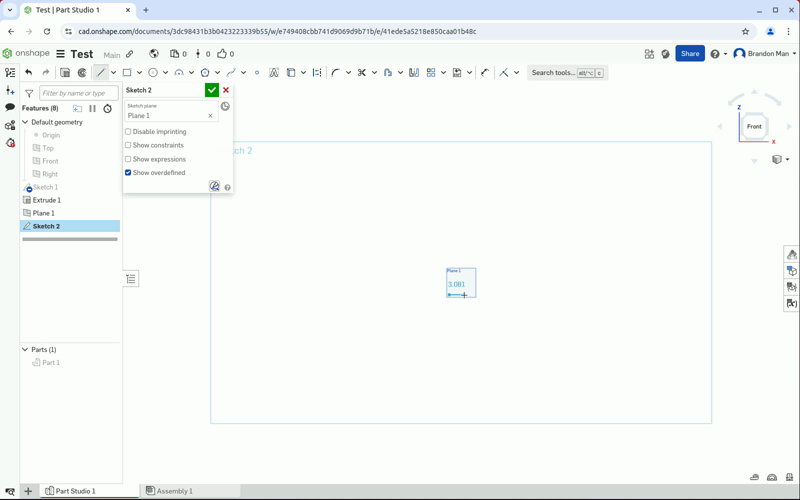
click(464, 294)
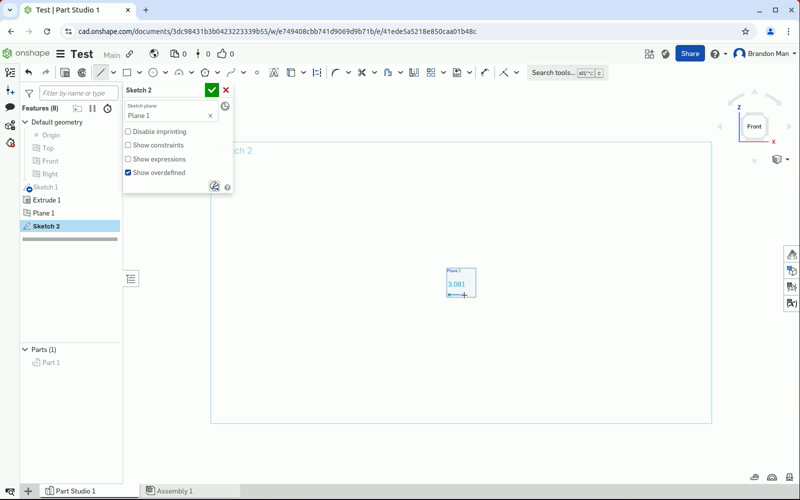
key_up(shift)
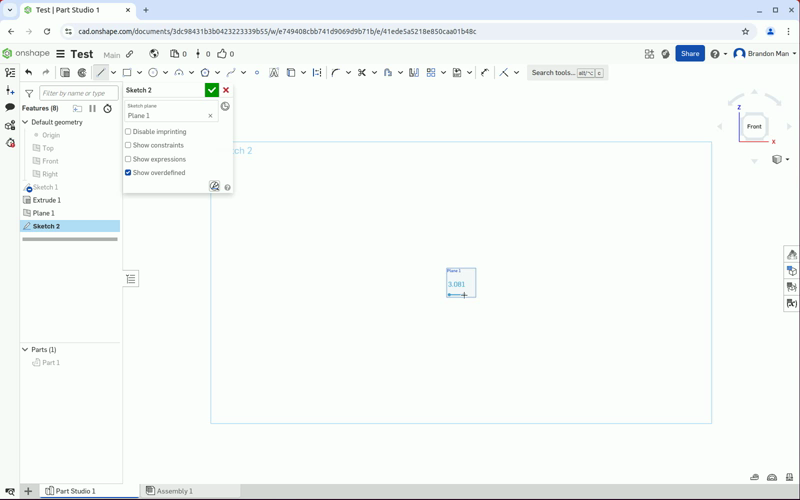
key_down(shift)
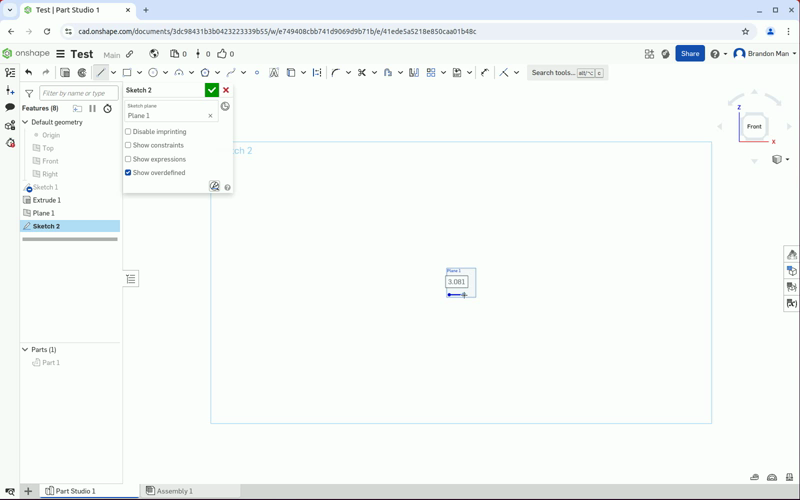
mouse_move(494, 294)
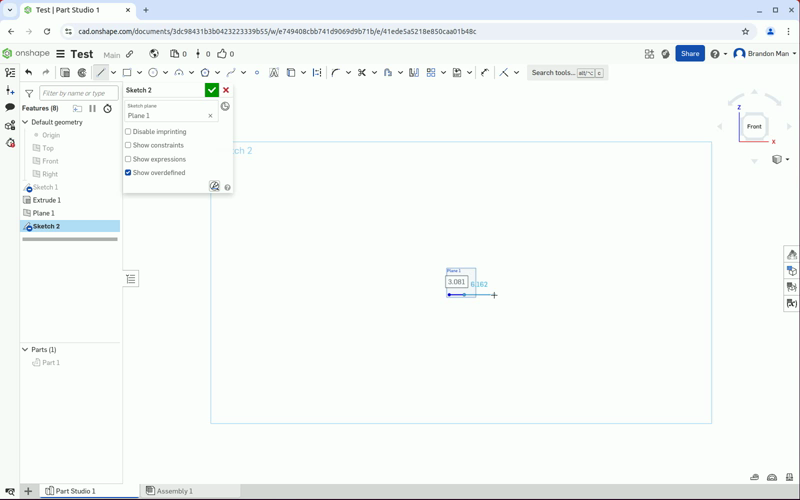
mouse_move(464, 270)
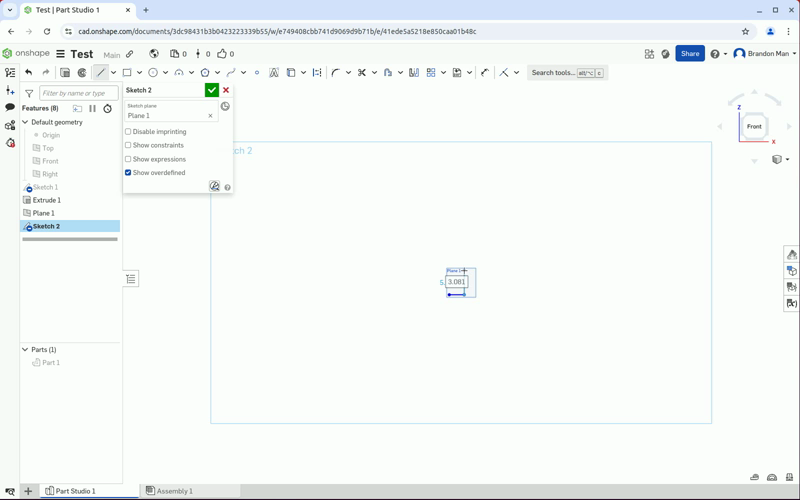
click(464, 270)
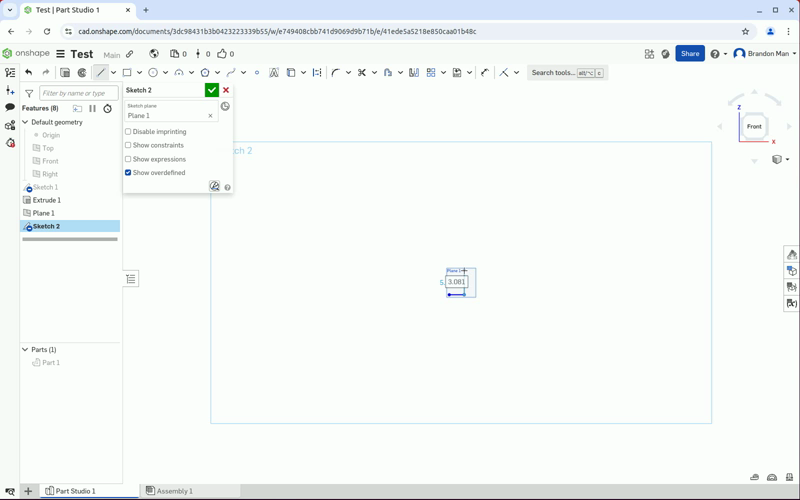
key_up(shift)
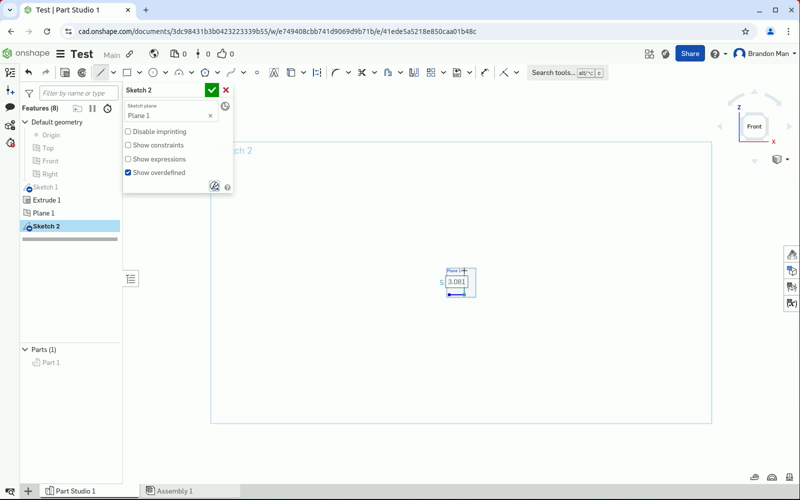
key_down(shift)
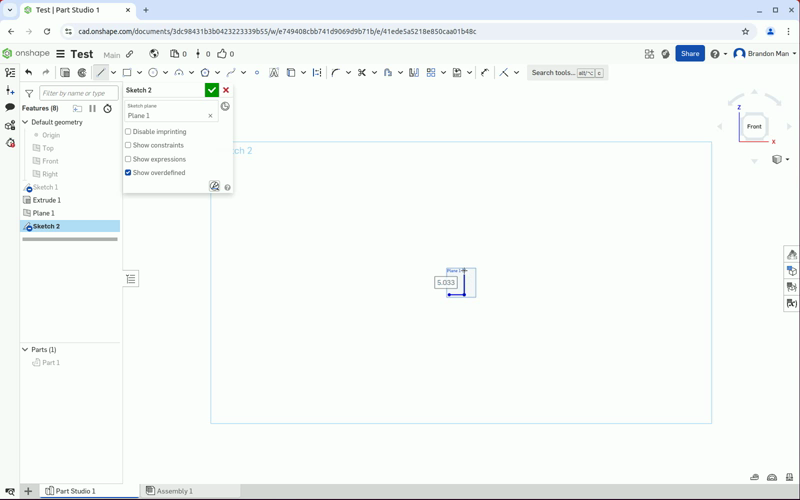
mouse_move(494, 270)
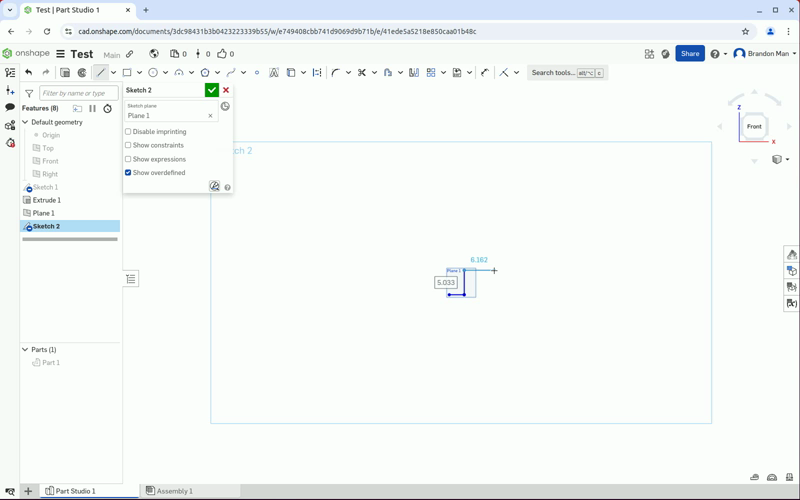
mouse_move(449, 270)
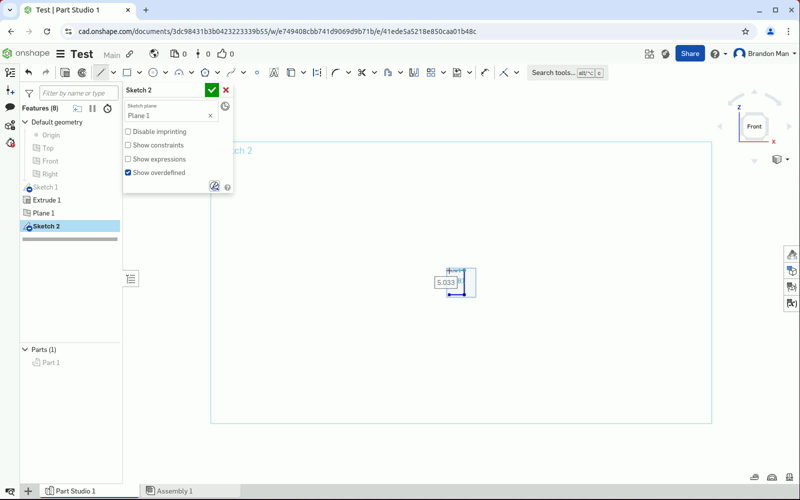
click(449, 270)
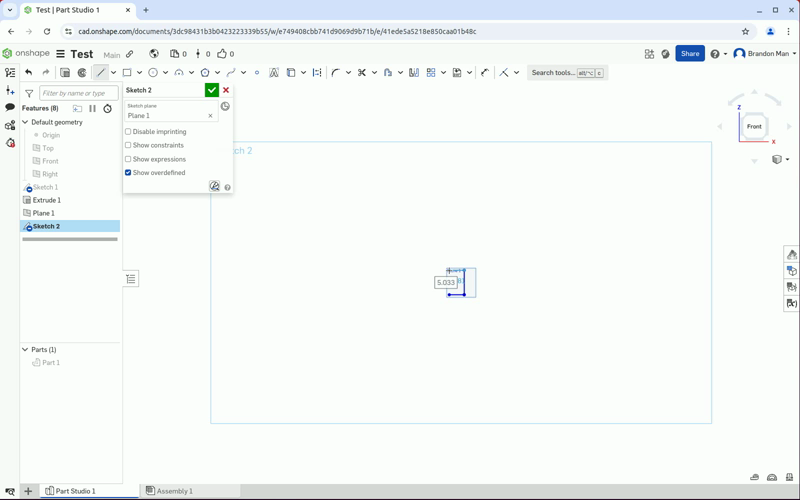
key_up(shift)
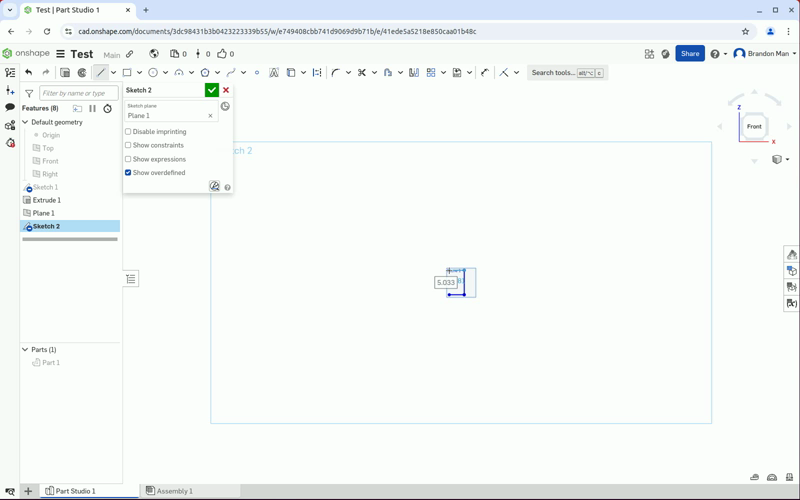
mouse_move(479, 270)
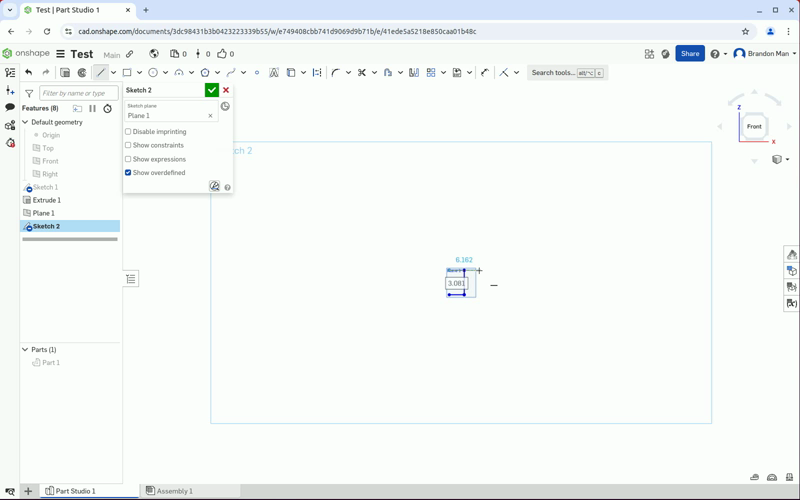
key_down(shift)
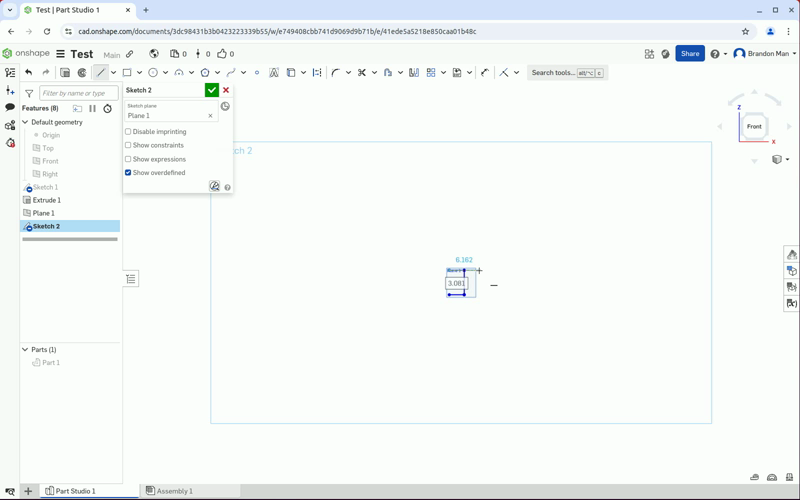
mouse_move(449, 294)
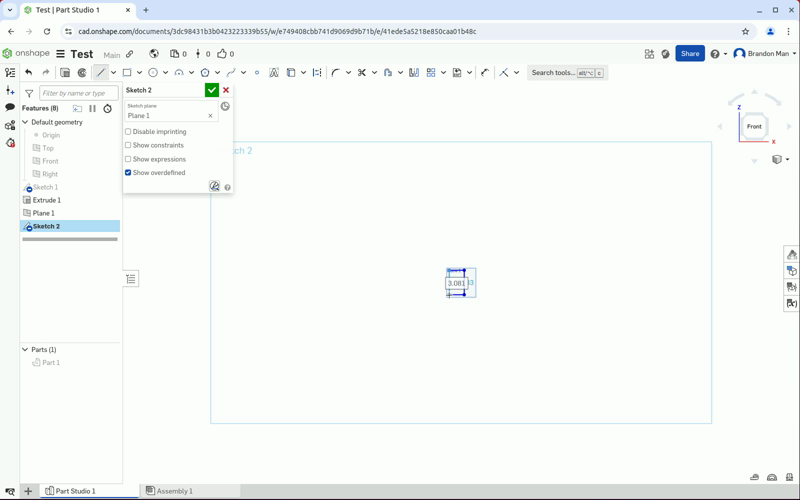
key_up(shift)
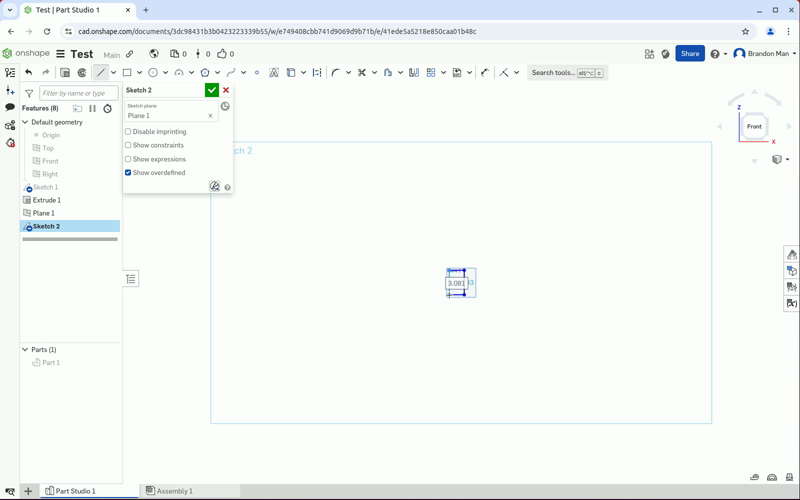
click(449, 294)
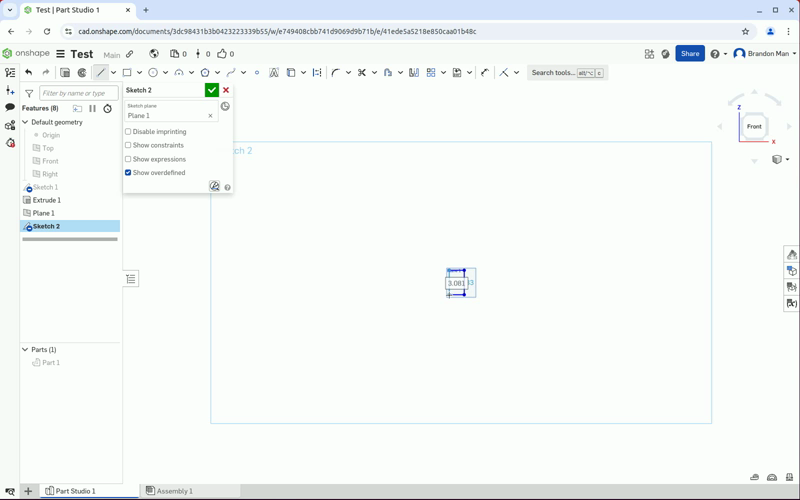
key(esc)
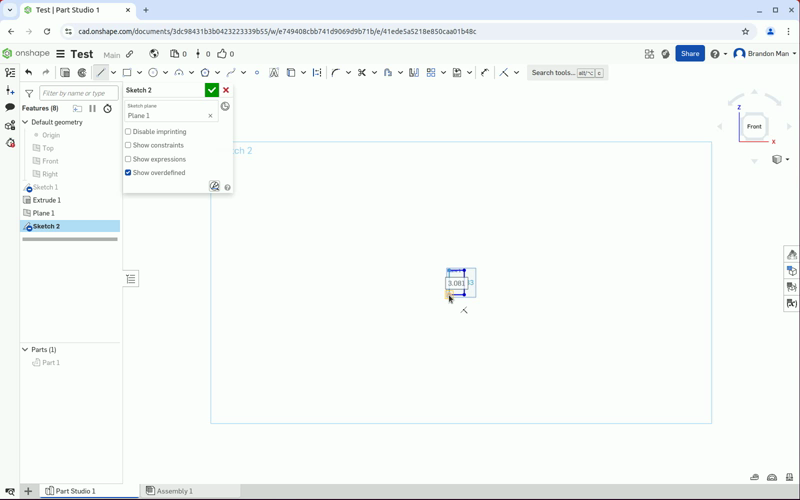
mouse_move(460, 288)
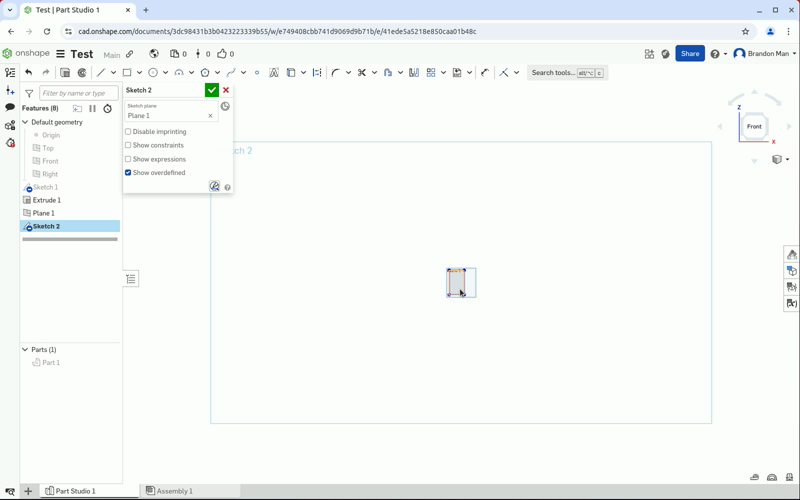
scroll(6)
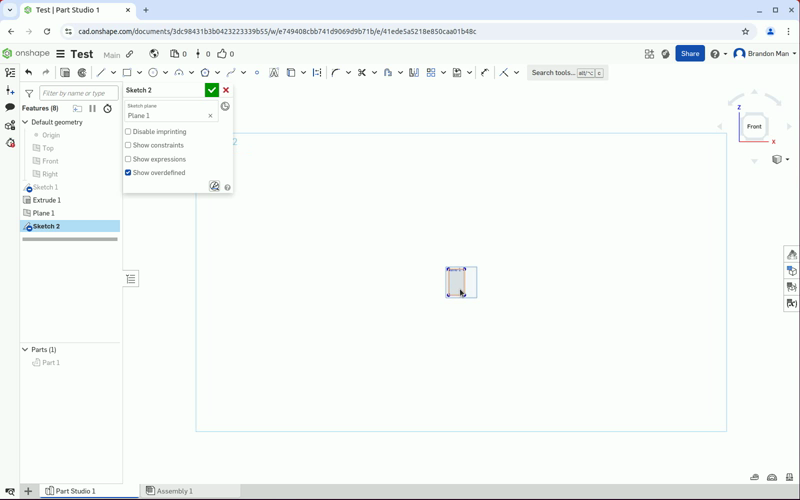
scroll(6)
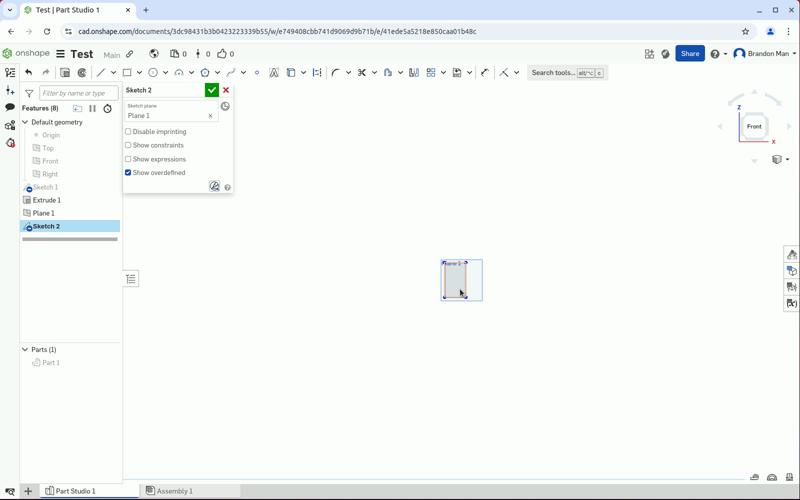
scroll(6)
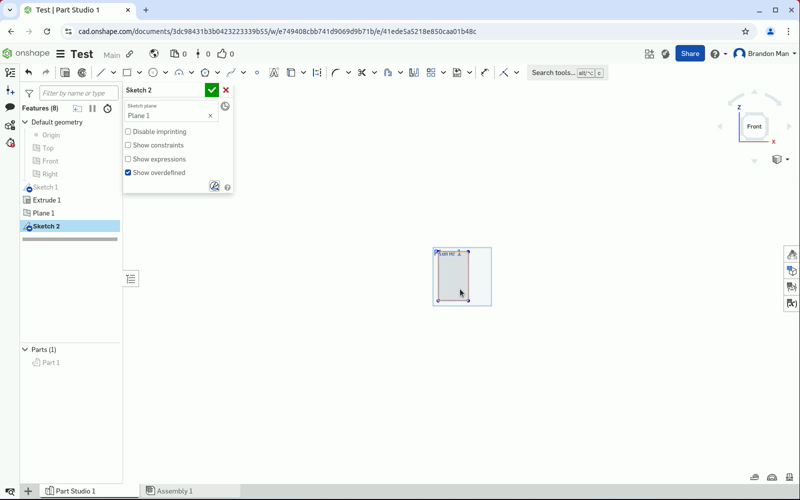
scroll(6)
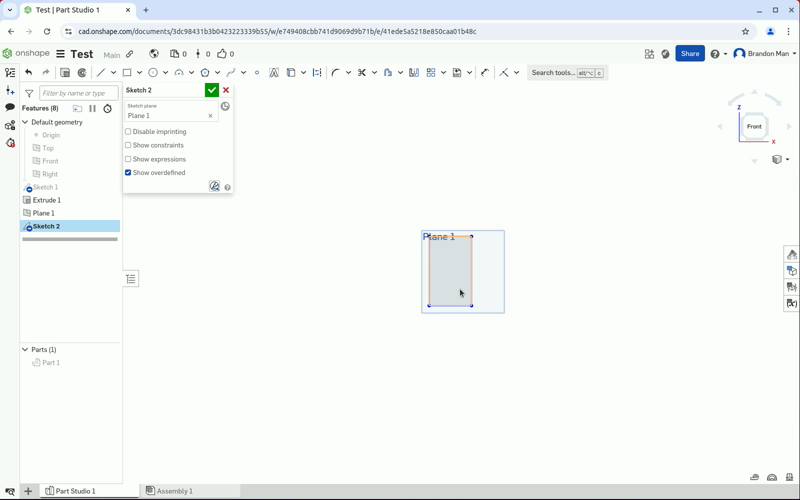
scroll(6)
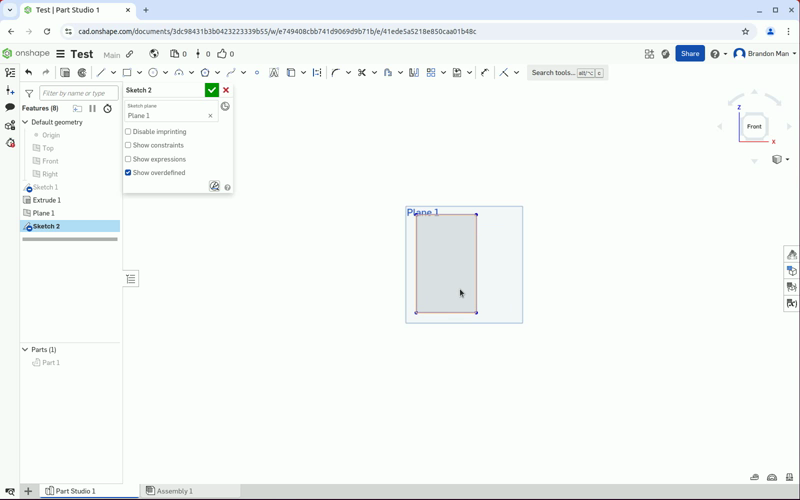
scroll(6)
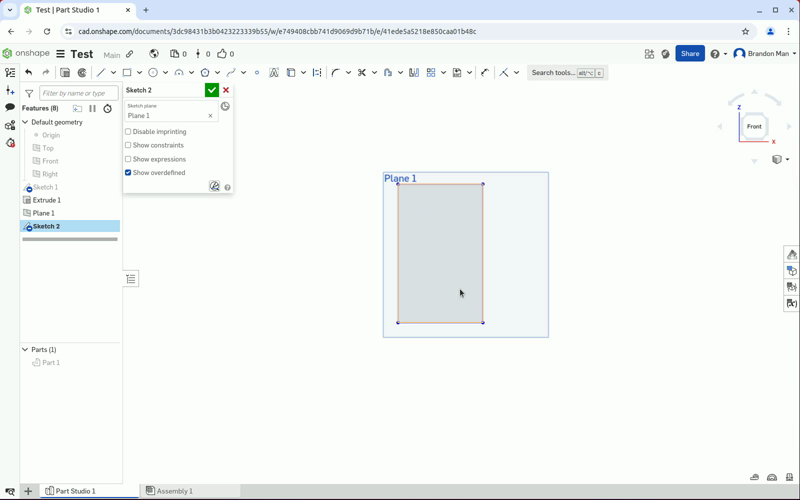
scroll(6)
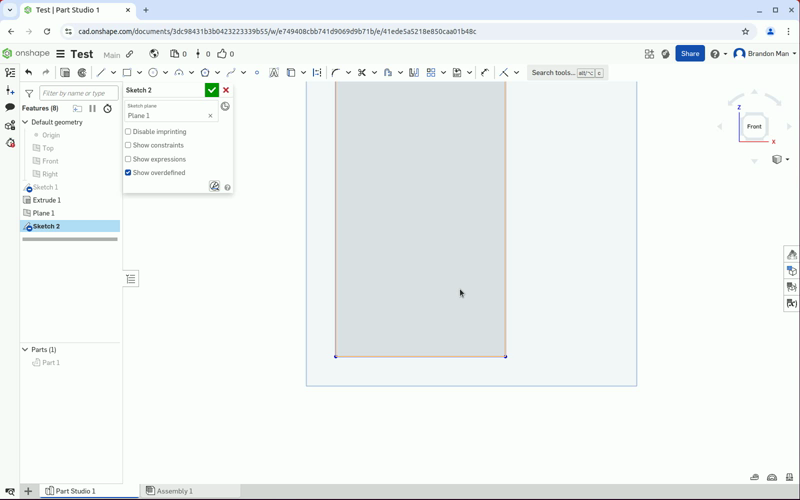
click(460, 288)
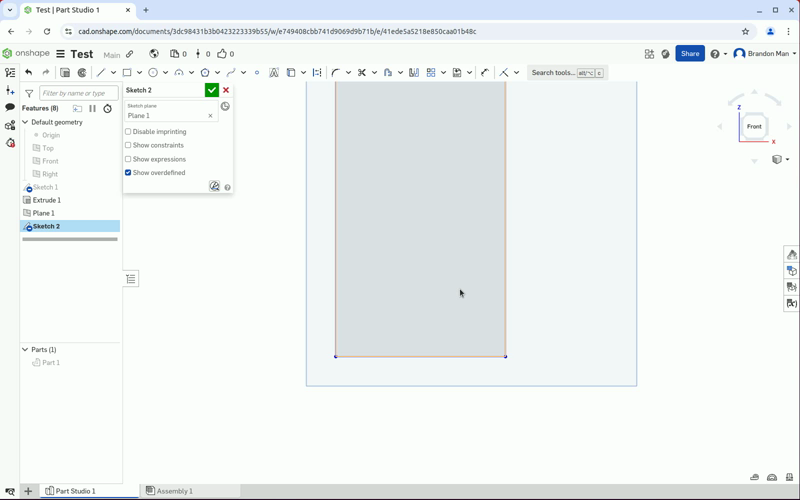
scroll(-6)
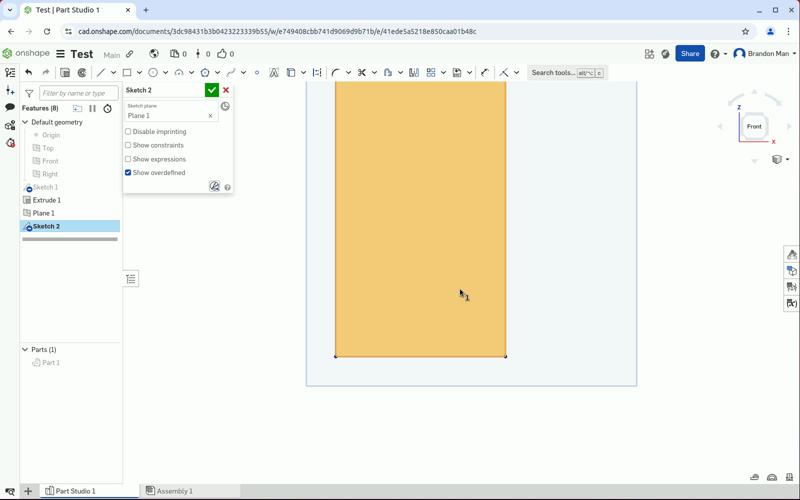
scroll(-6)
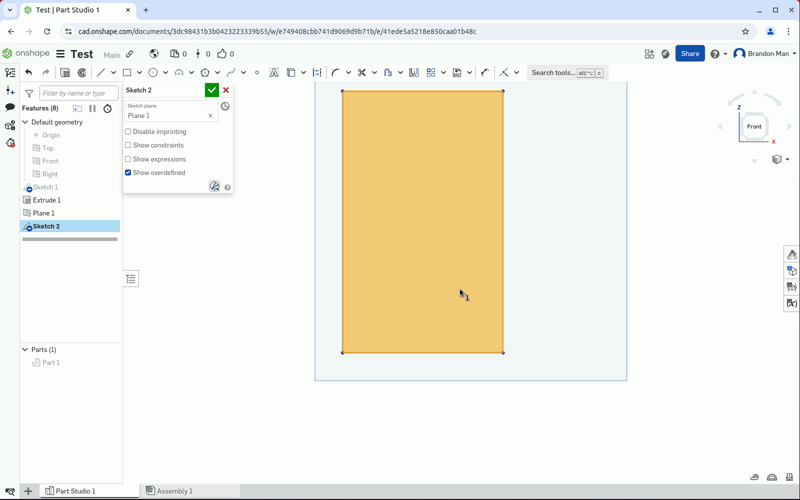
scroll(-6)
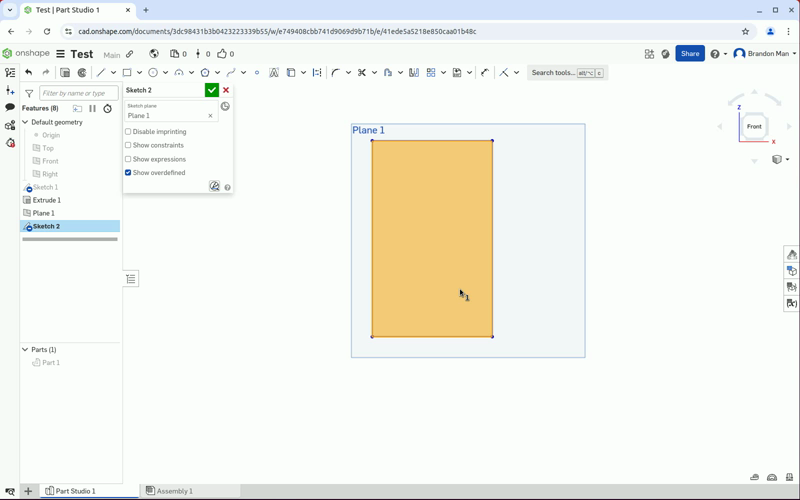
scroll(-6)
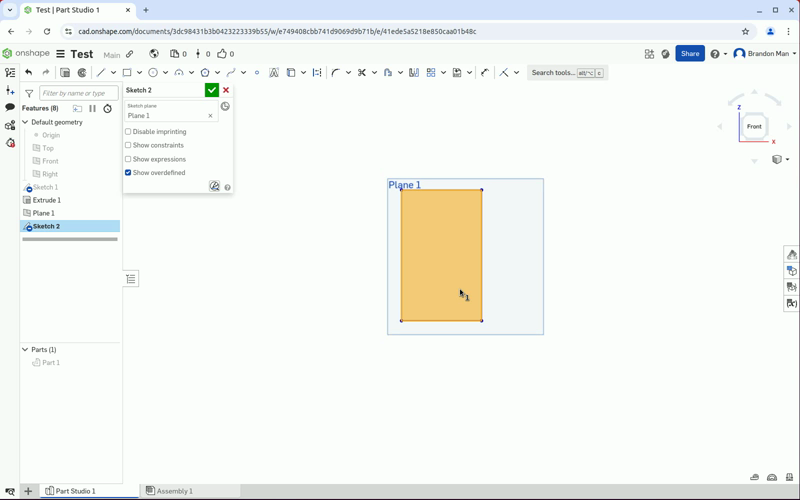
scroll(-6)
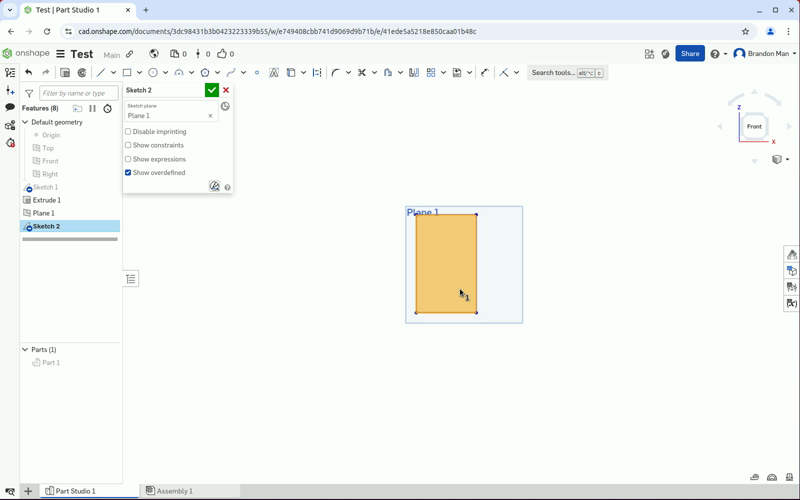
scroll(-6)
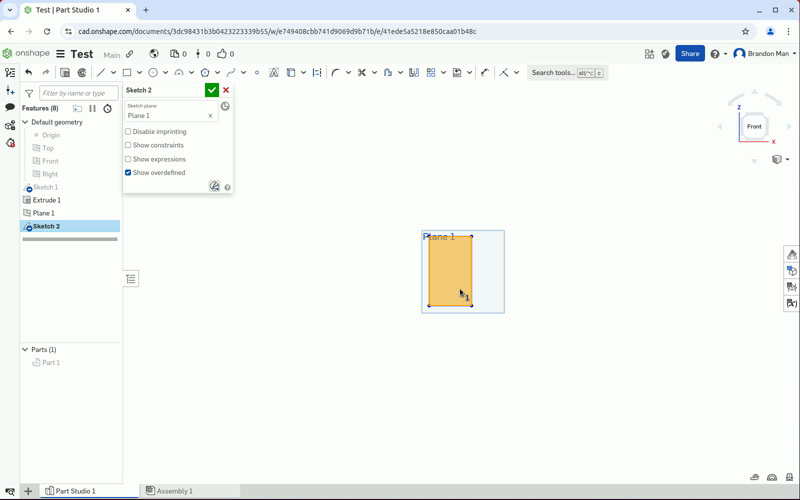
scroll(-6)
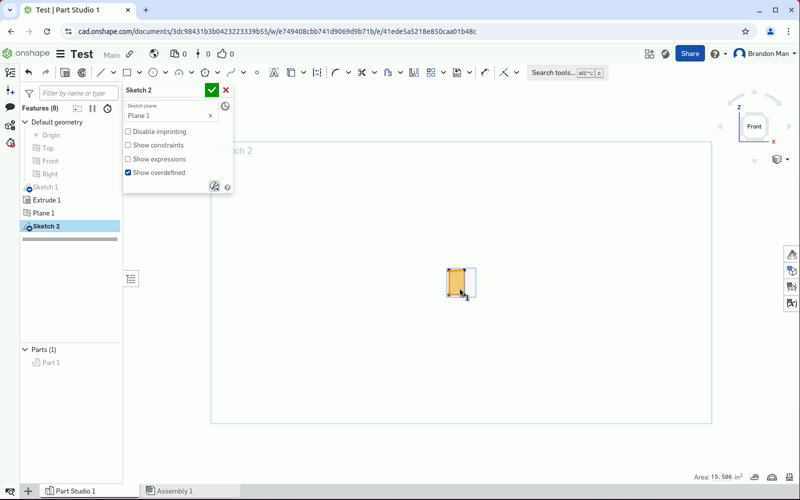
mouse_move(73, 352)
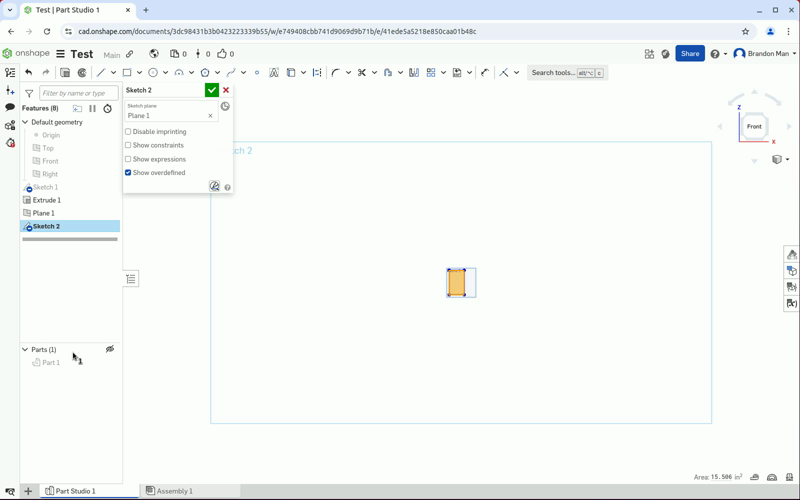
key(shift+y)
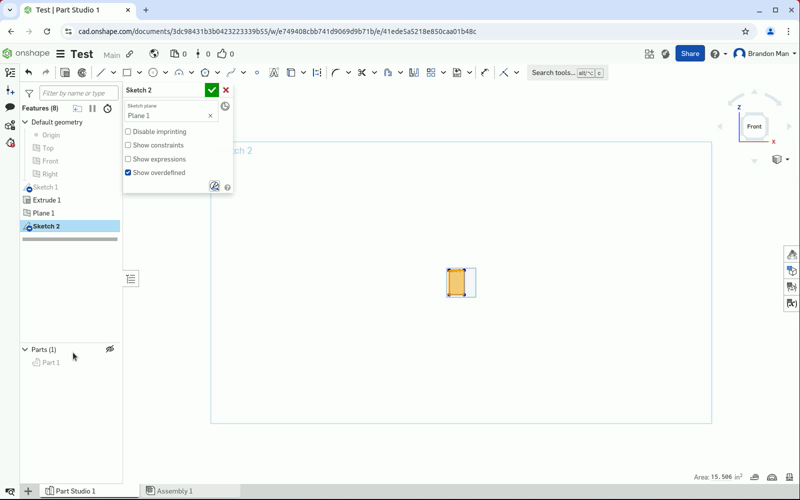
key(shift+e)
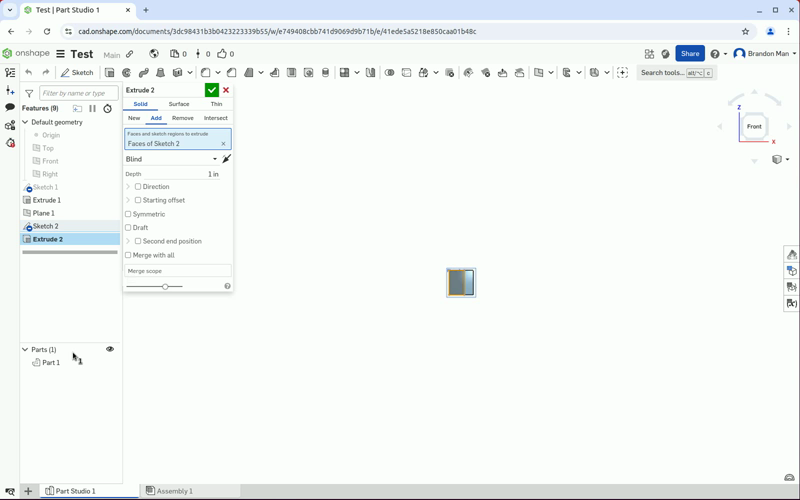
mouse_move(143, 106)
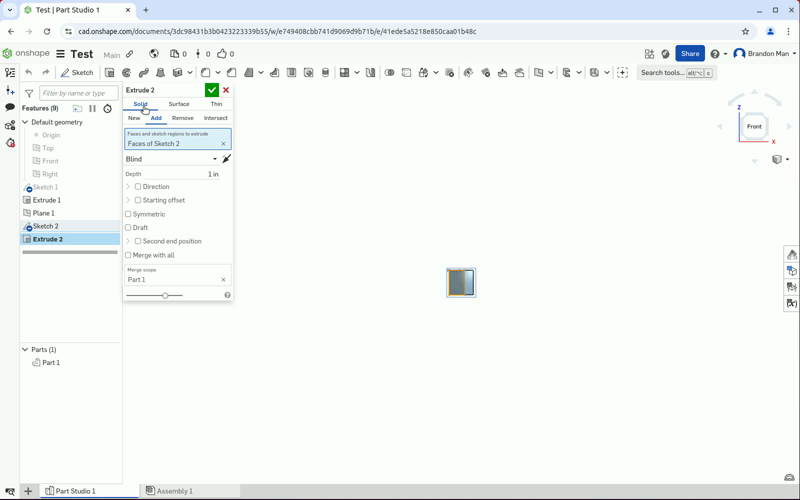
click(143, 106)
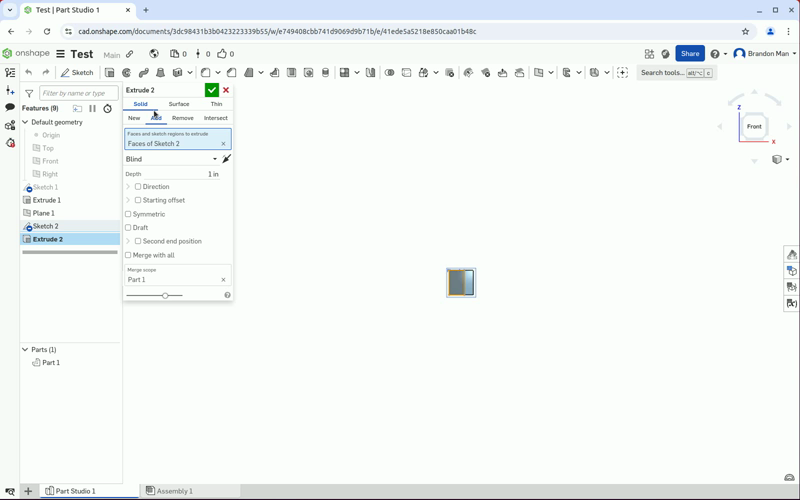
mouse_move(186, 120)
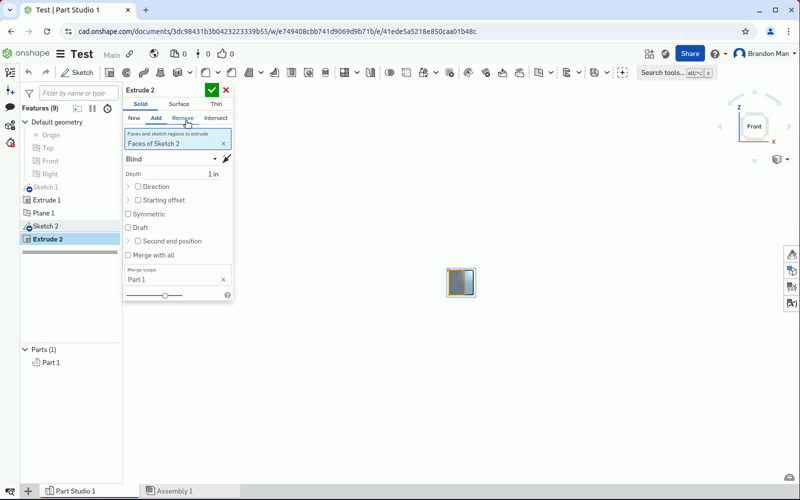
click(186, 120)
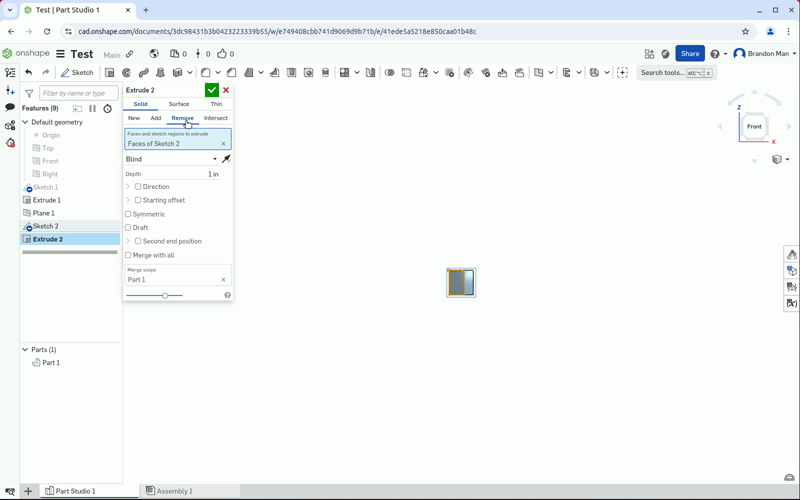
key(tab, 4)
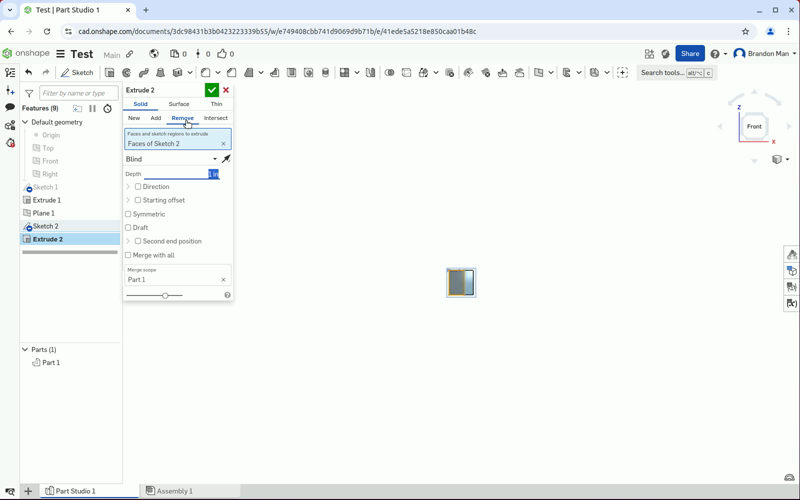
text(3.129)
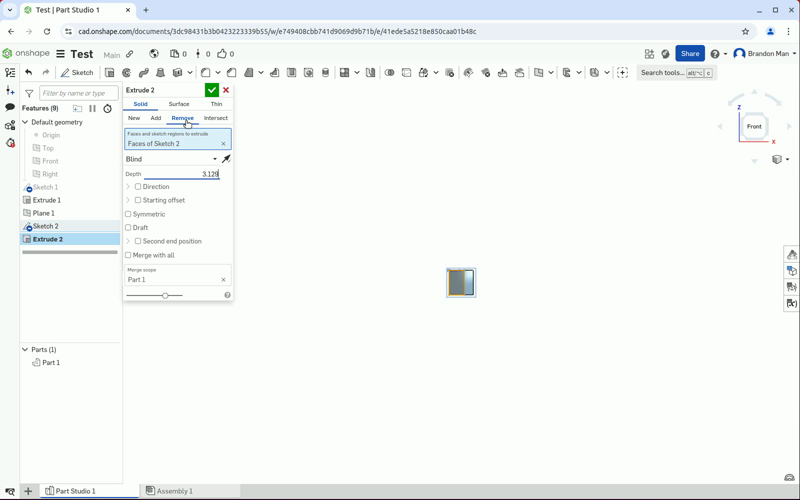
key(tab, 6)
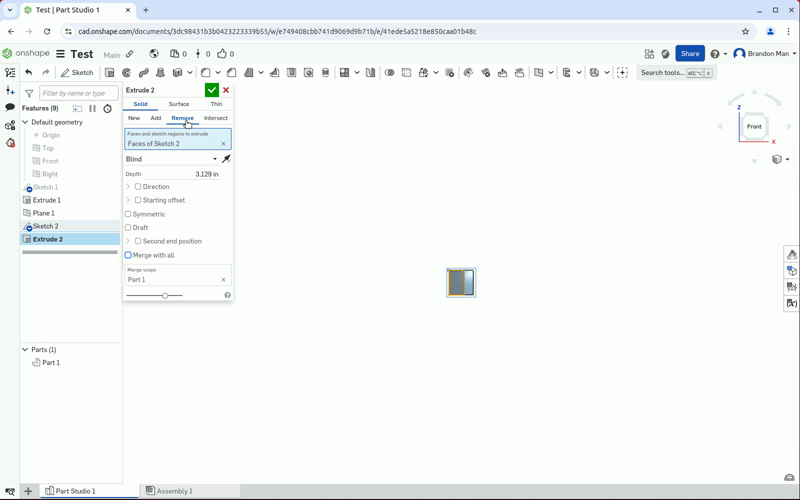
key(space)
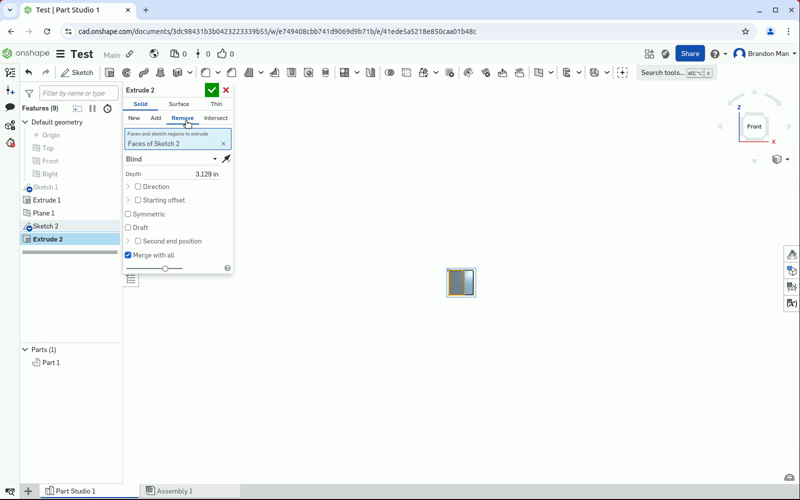
key(enter)
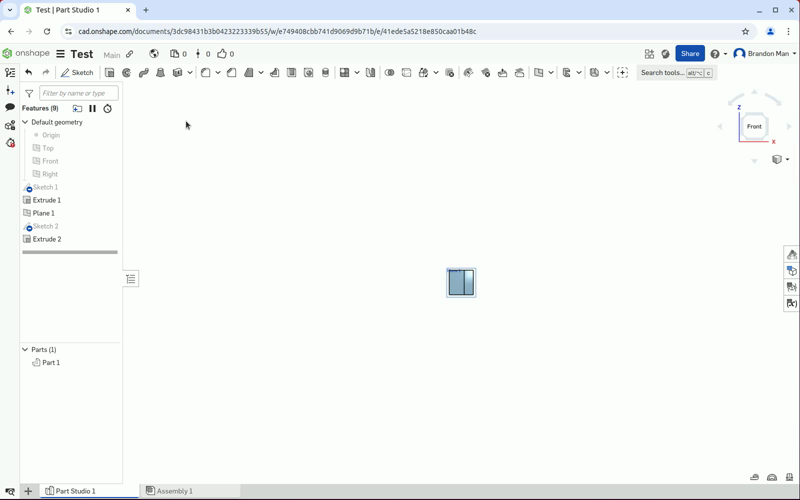
key(shift+h)
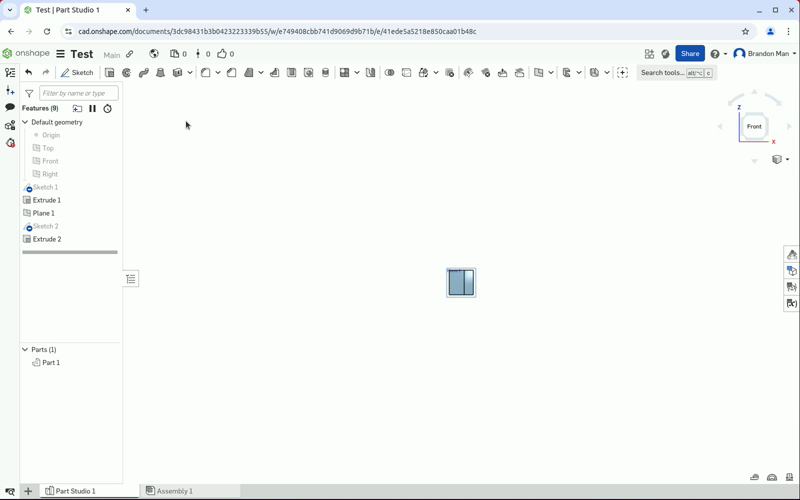
key(shift+h)
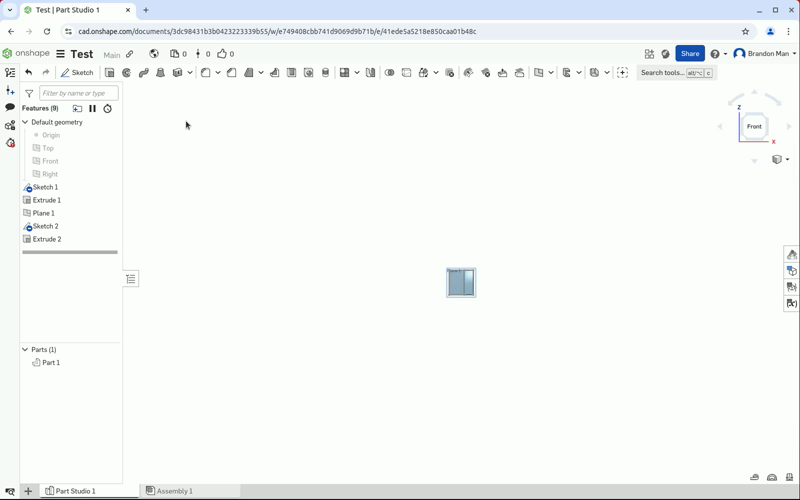
key(shift+7)
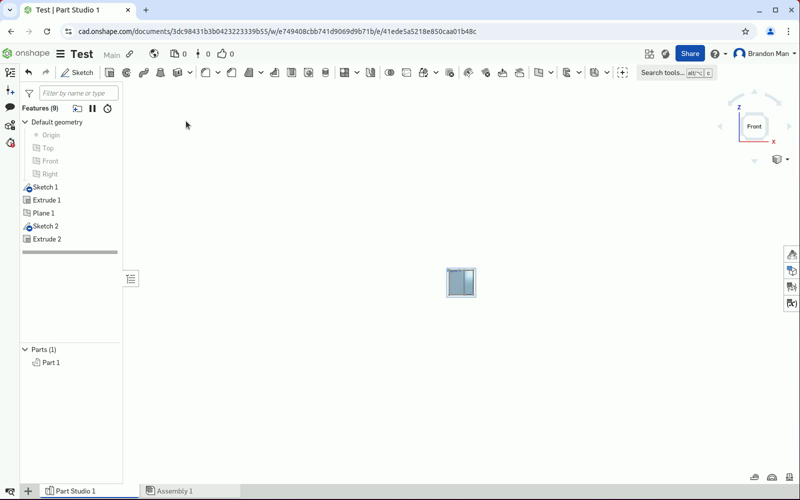
key(left, 2)
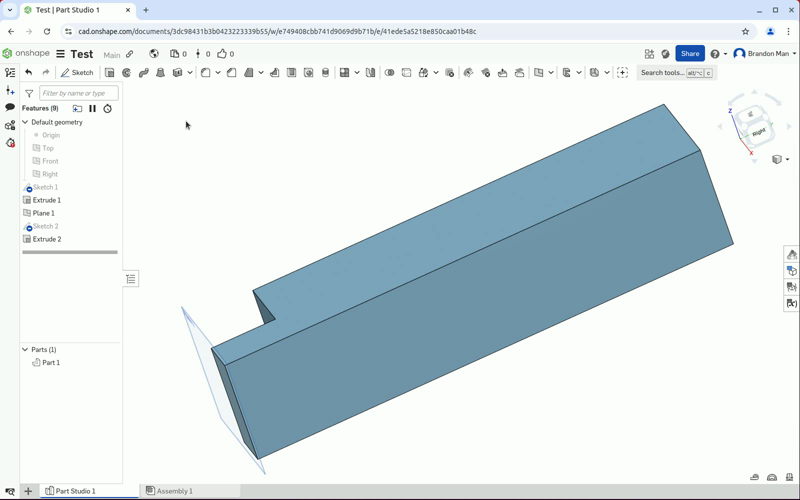
key(down, 2)
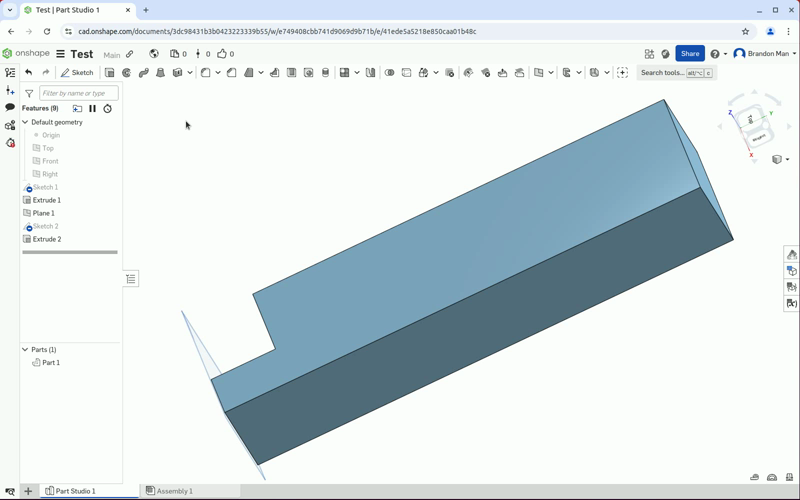
key(up, 2)
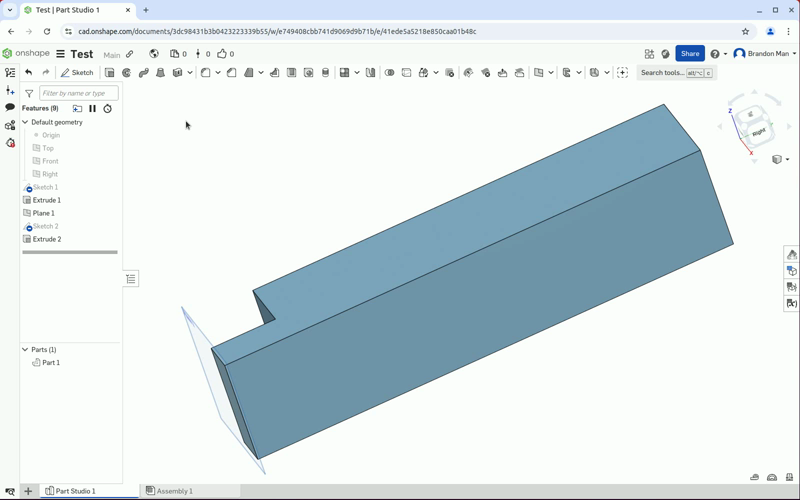
key(right, 2)
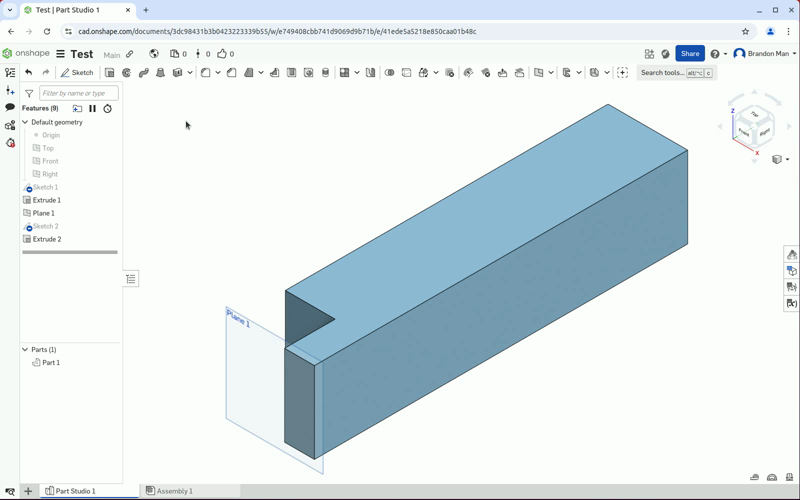
mouse_move(73, 189)
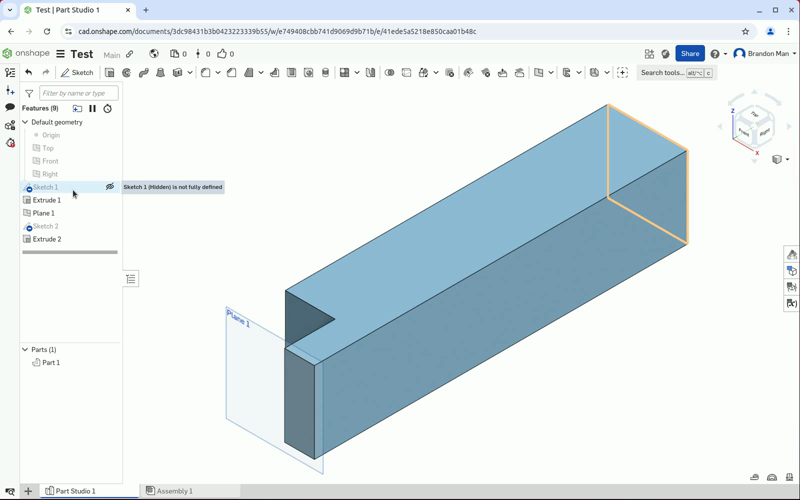
click(73, 189)